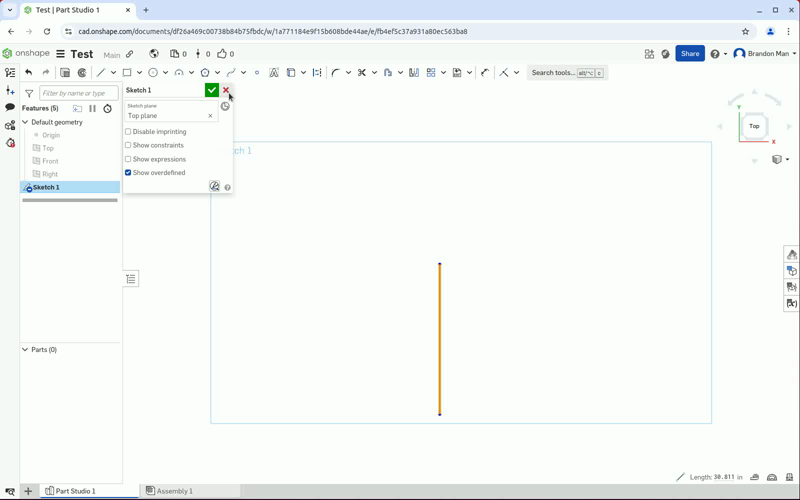
key(shift+h)
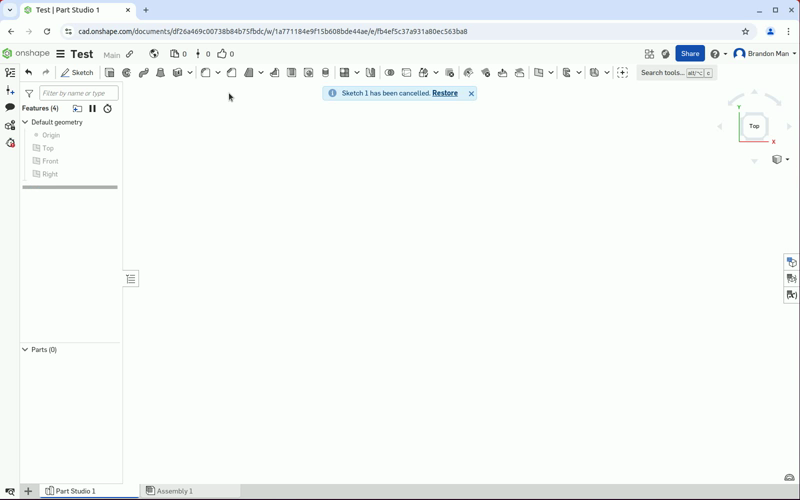
mouse_move(73, 352)
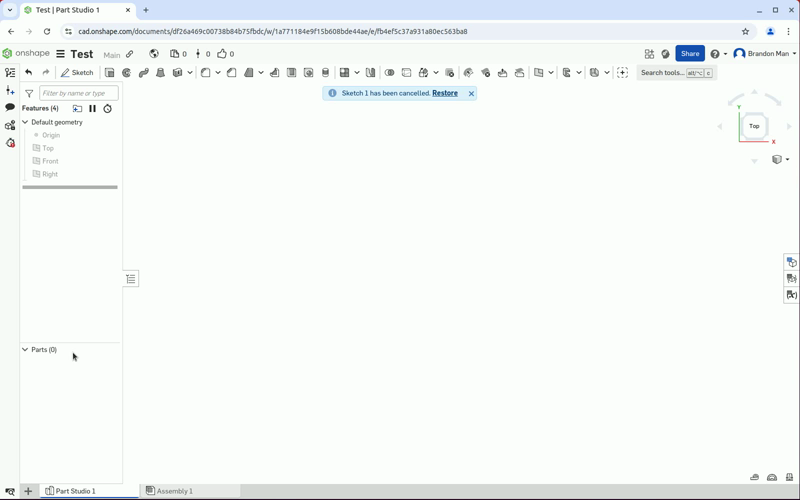
key(y)
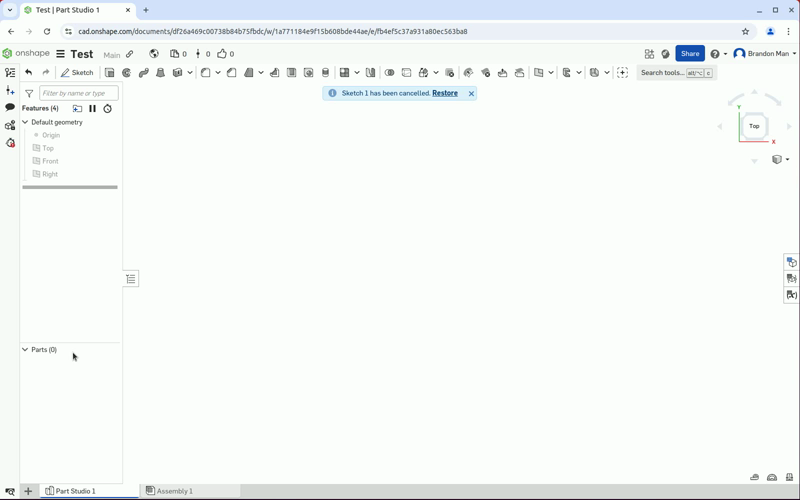
key(shift+p)
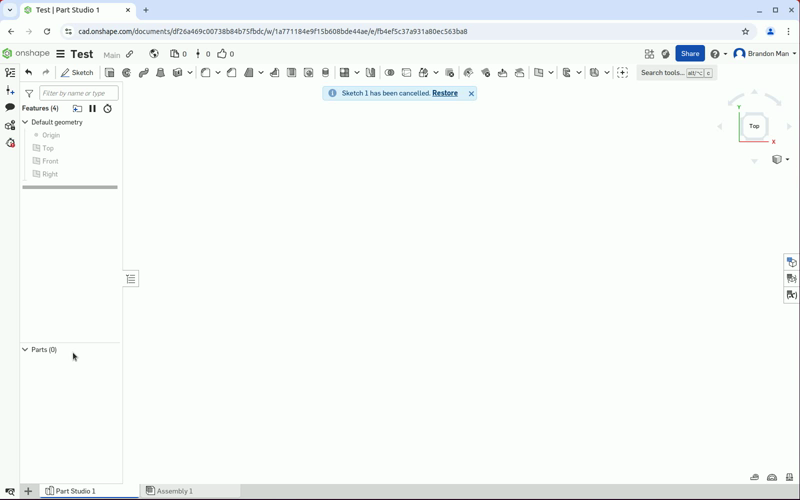
key(space)
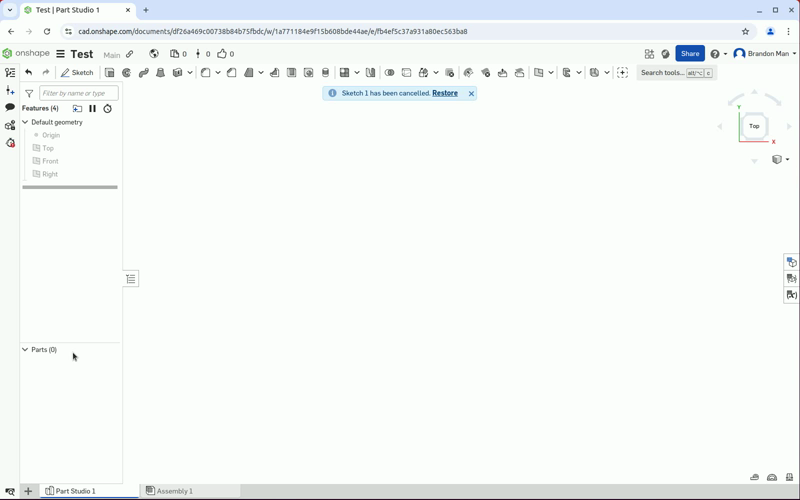
key_down(shift)
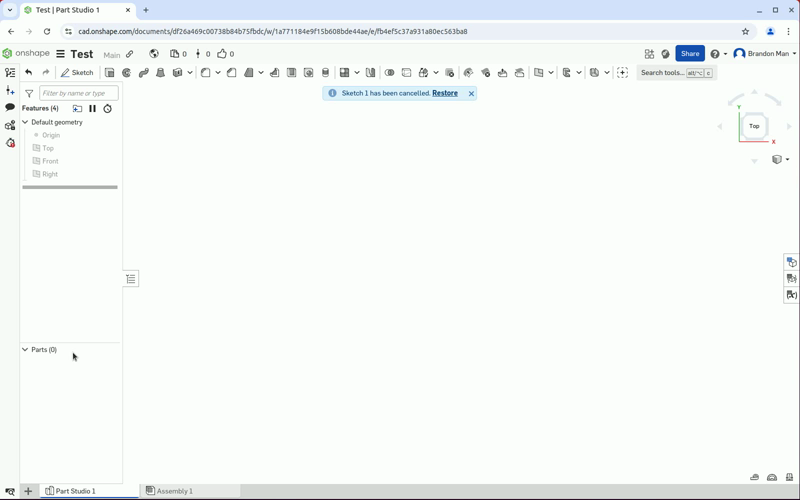
key(up)
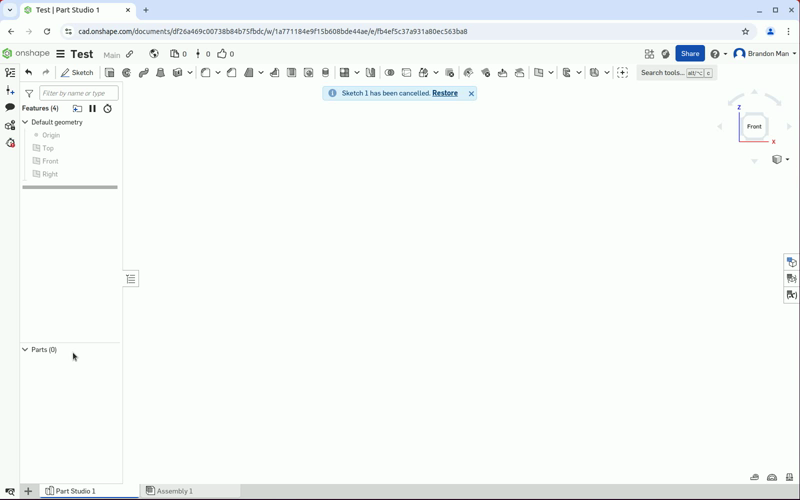
key_up(shift)
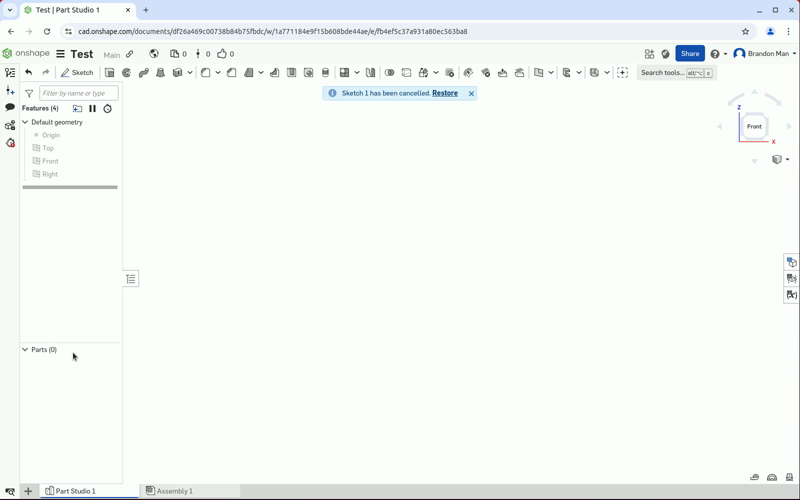
mouse_move(73, 352)
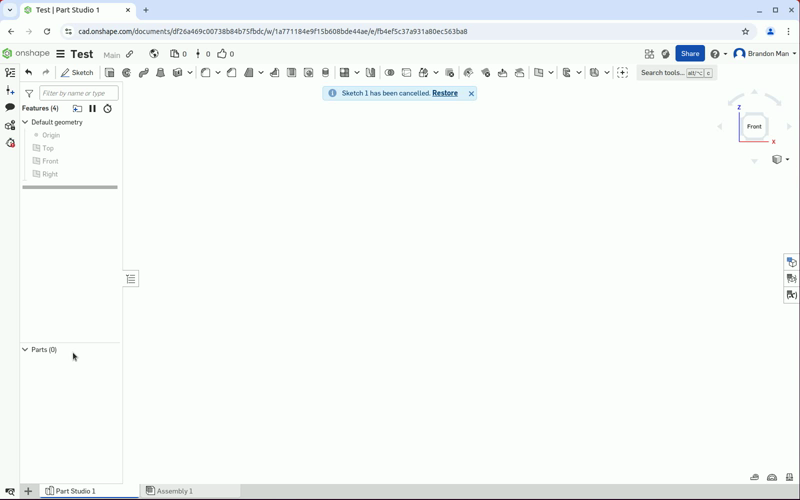
key(shift+y)
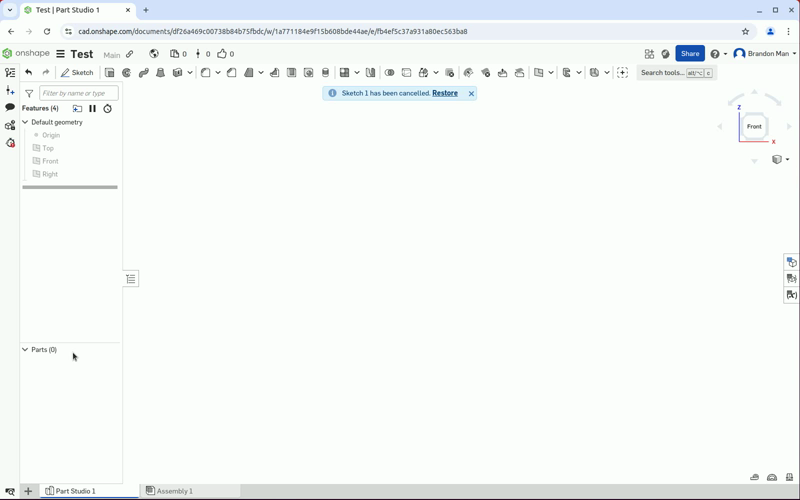
key(shift+s)
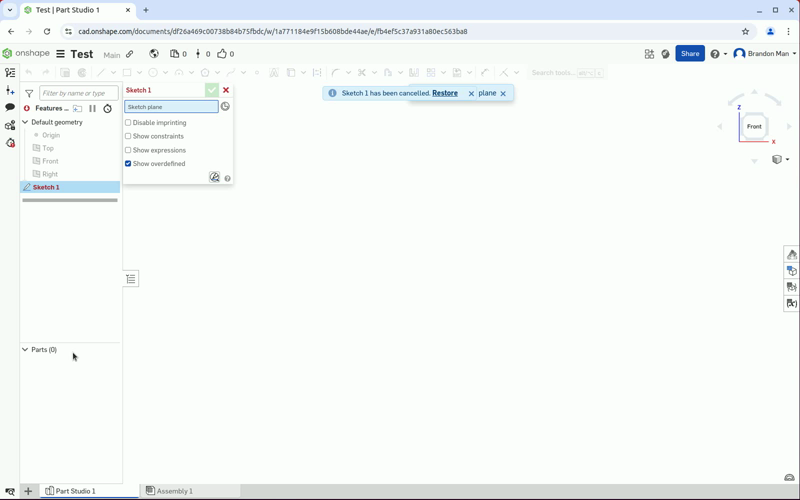
mouse_move(73, 163)
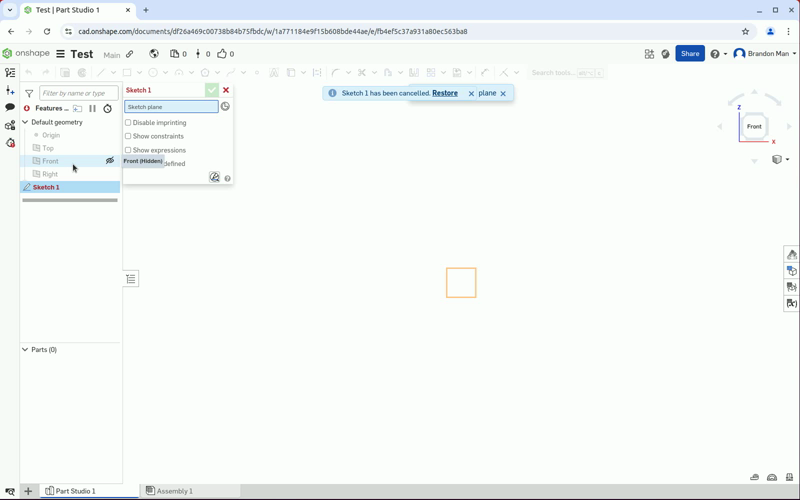
click(73, 163)
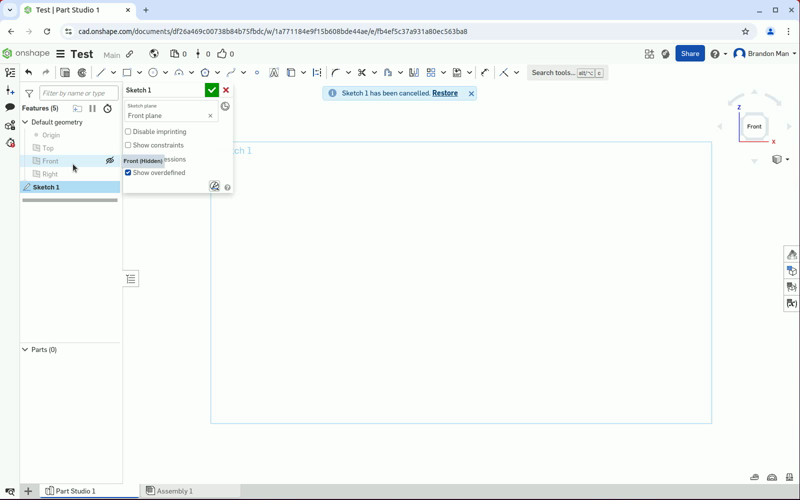
mouse_move(73, 352)
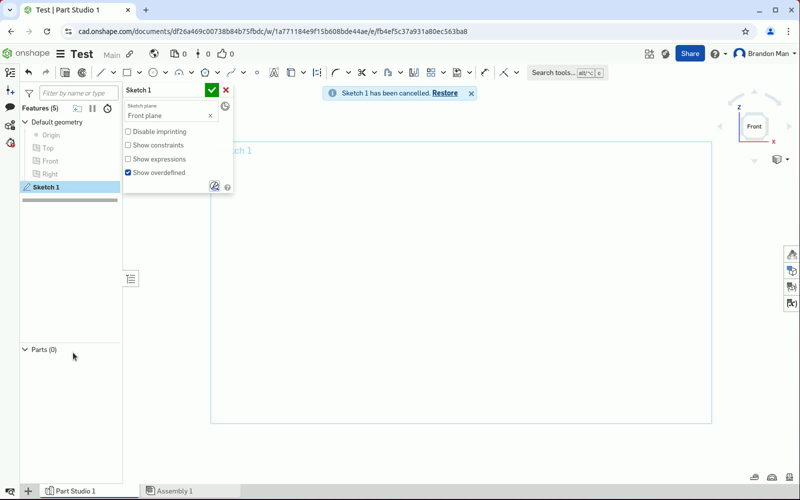
key(y)
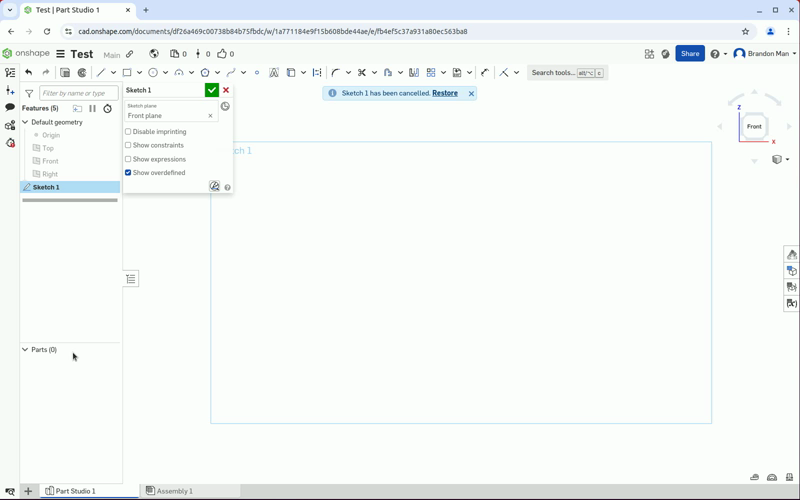
key(c)
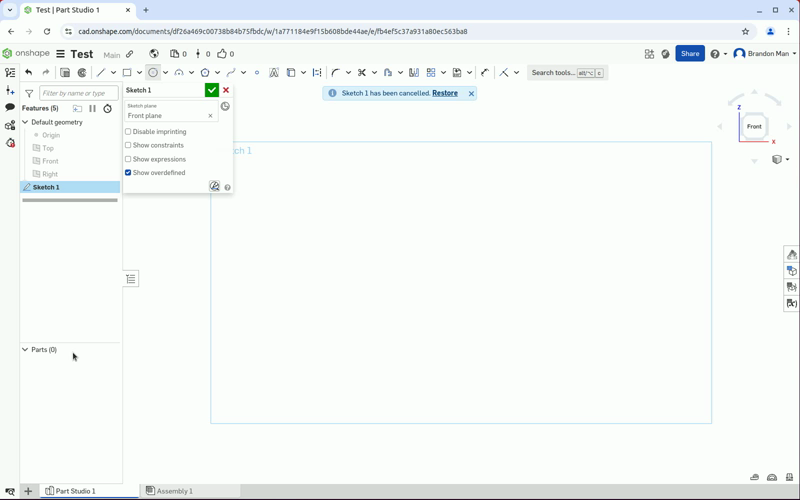
key_down(shift)
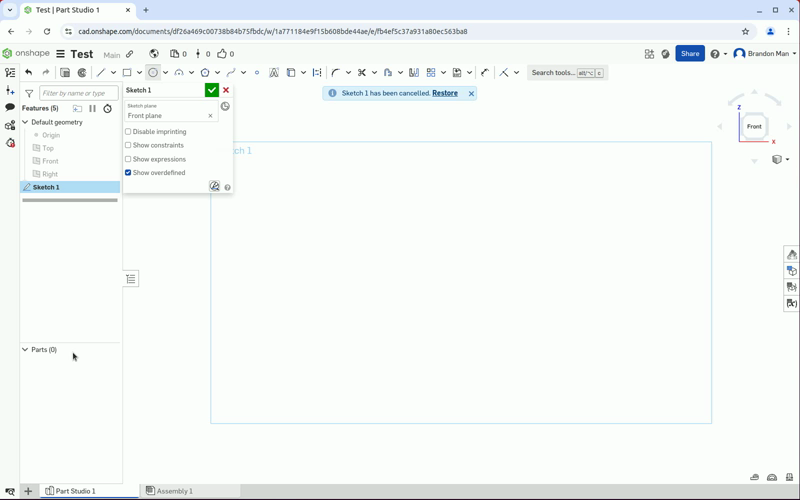
mouse_move(461, 282)
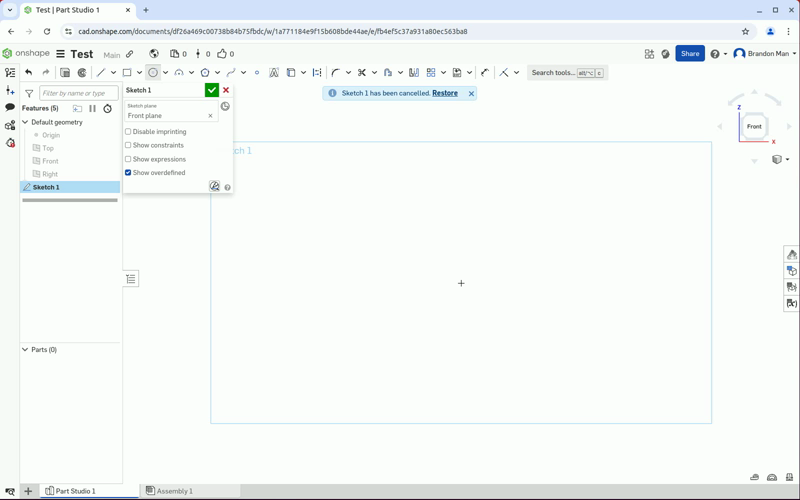
click(461, 282)
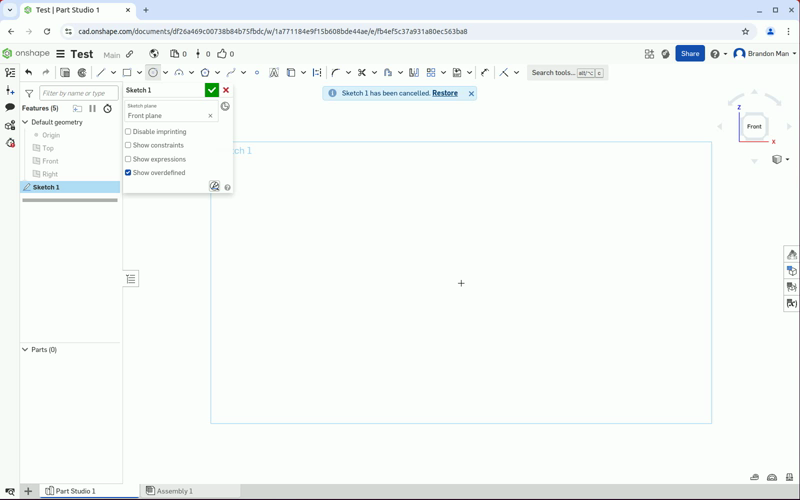
key_up(shift)
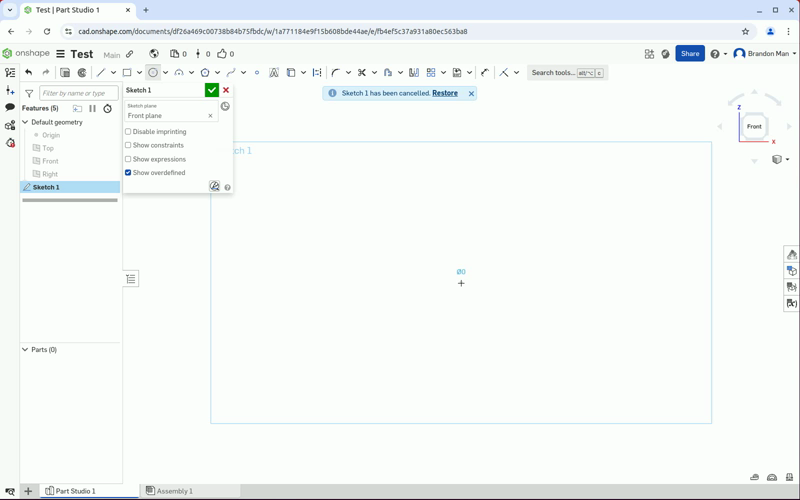
mouse_move(574, 282)
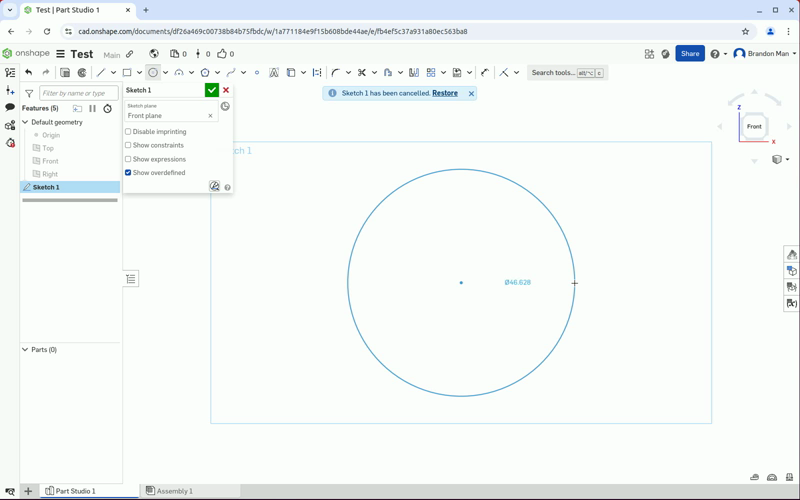
click(574, 282)
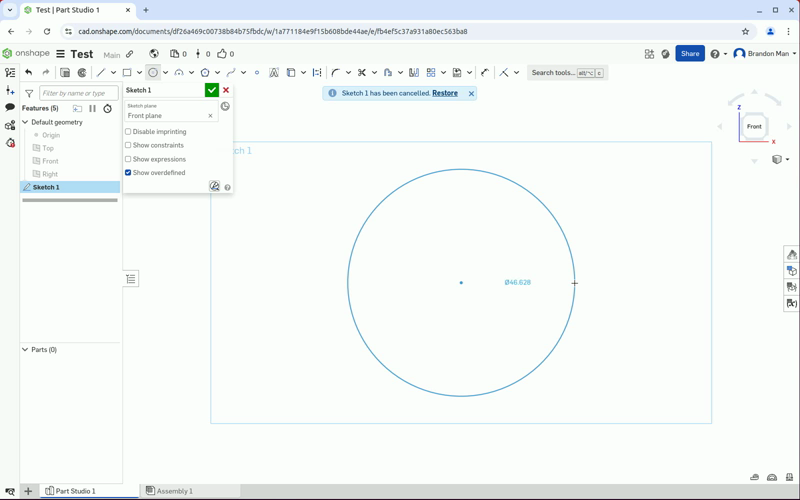
key(esc)
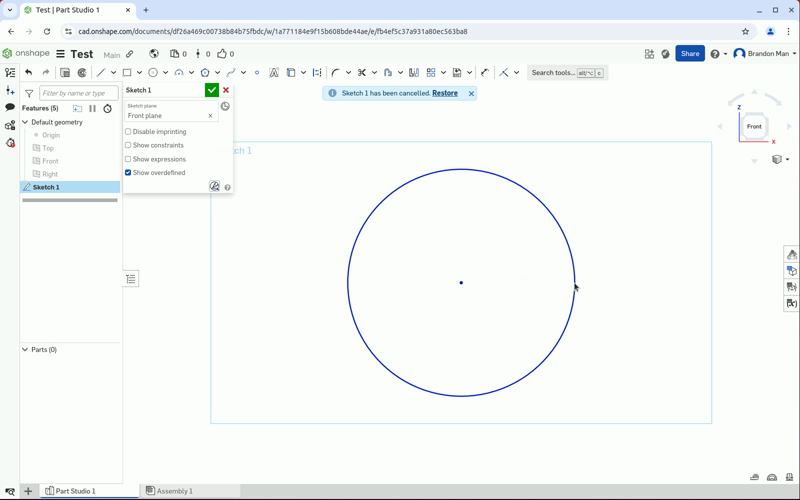
mouse_move(440, 242)
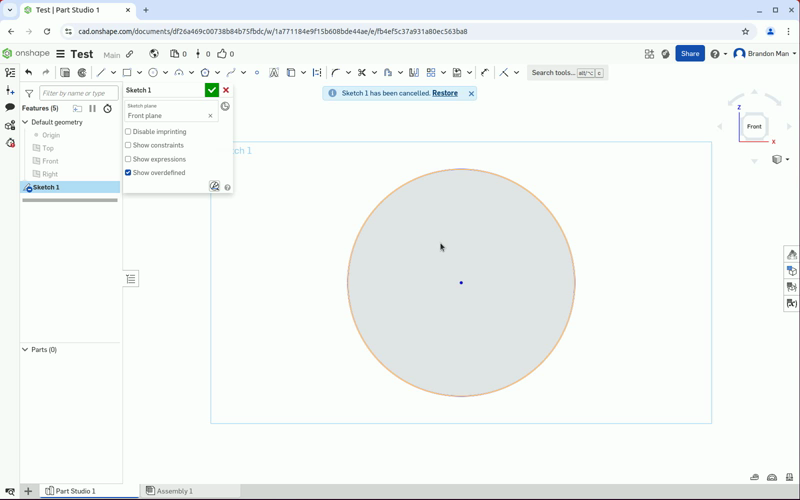
click(440, 242)
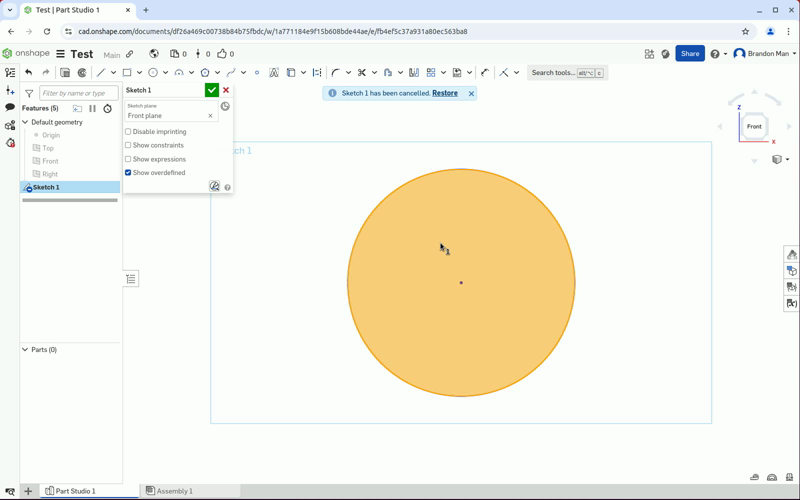
mouse_move(73, 352)
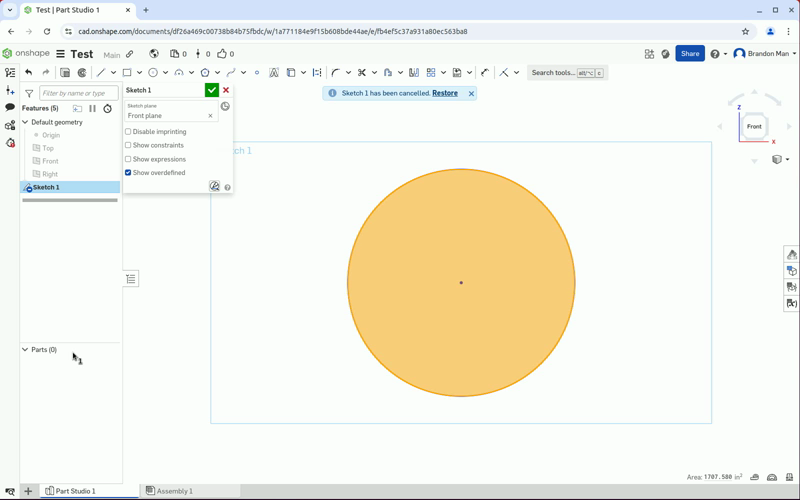
key(shift+y)
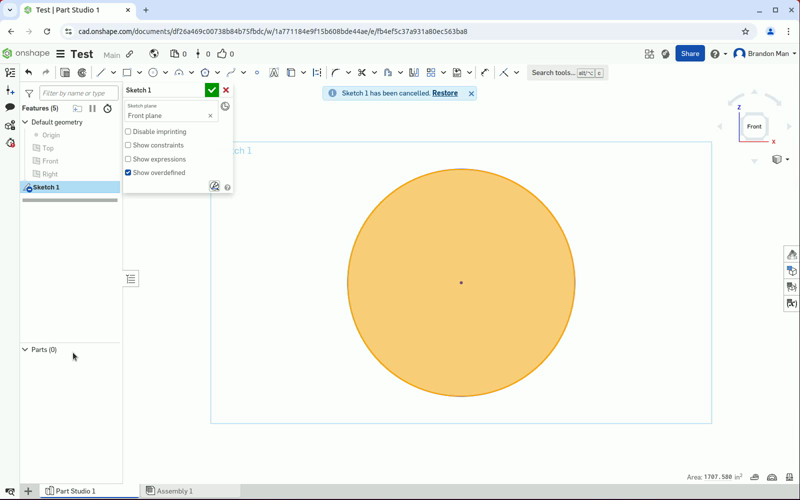
key(shift+e)
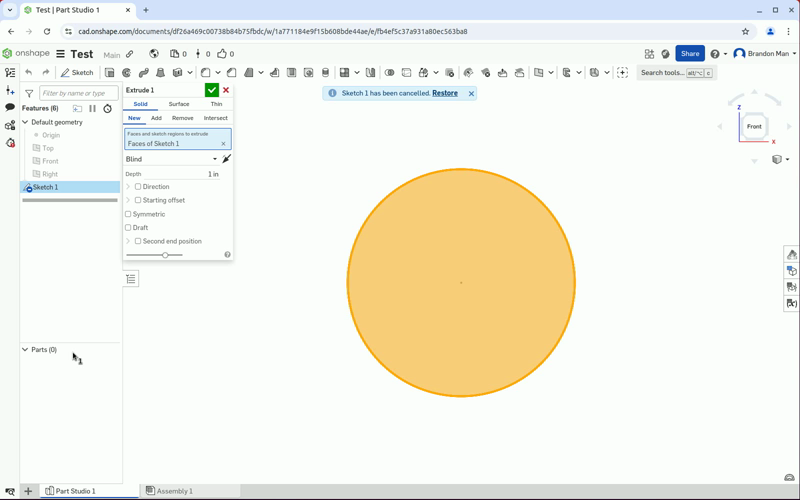
mouse_move(143, 106)
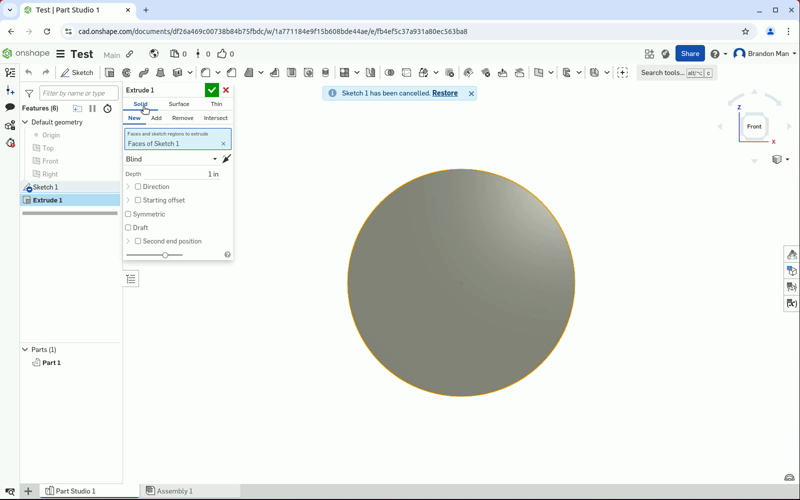
click(143, 106)
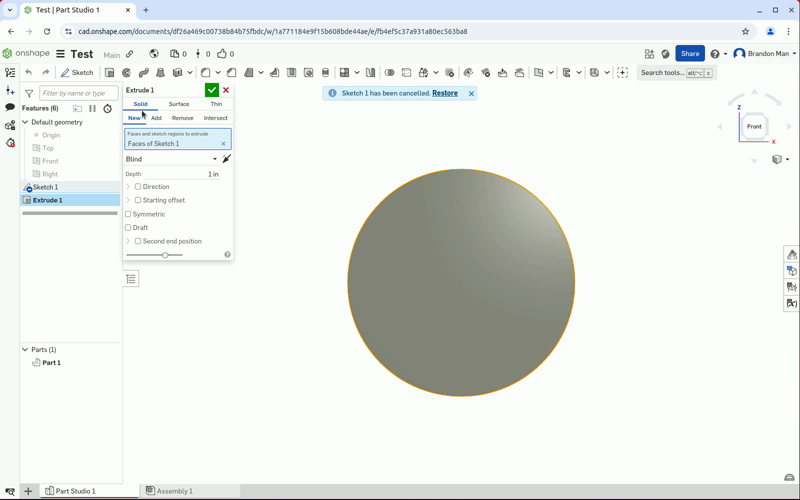
mouse_move(137, 120)
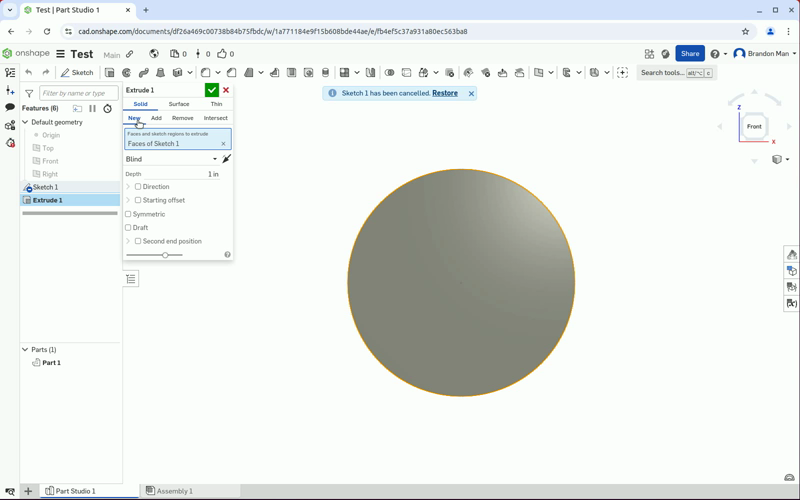
click(137, 120)
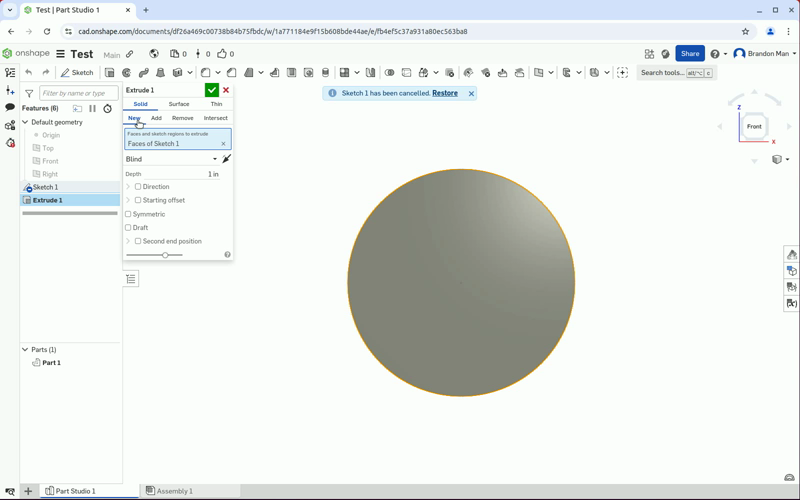
key(tab, 4)
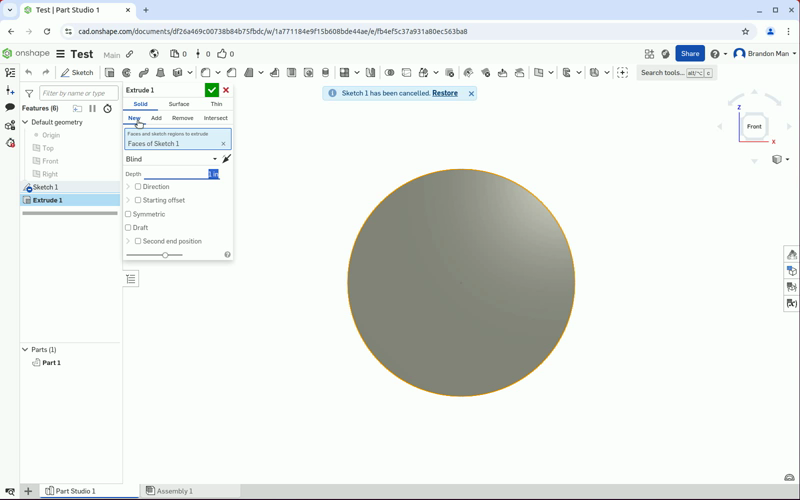
text(3.37)
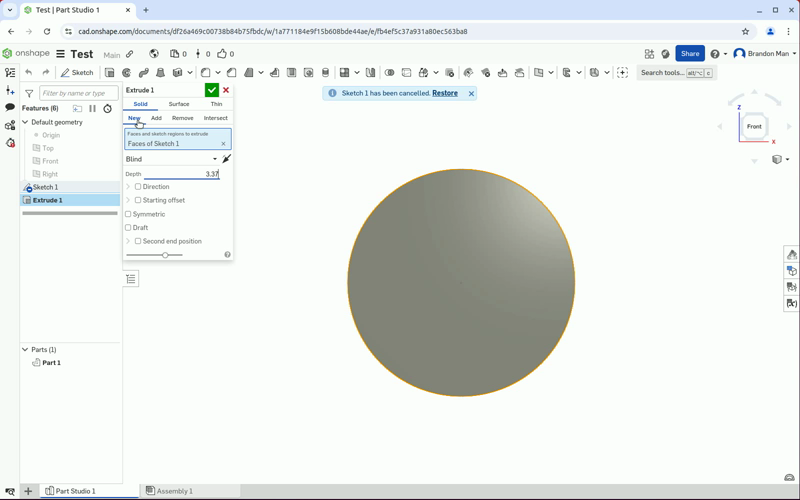
key(enter)
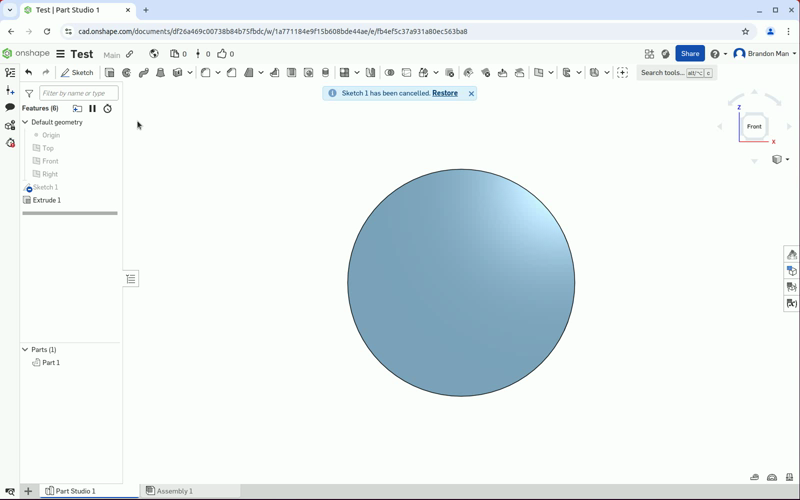
key(shift+h)
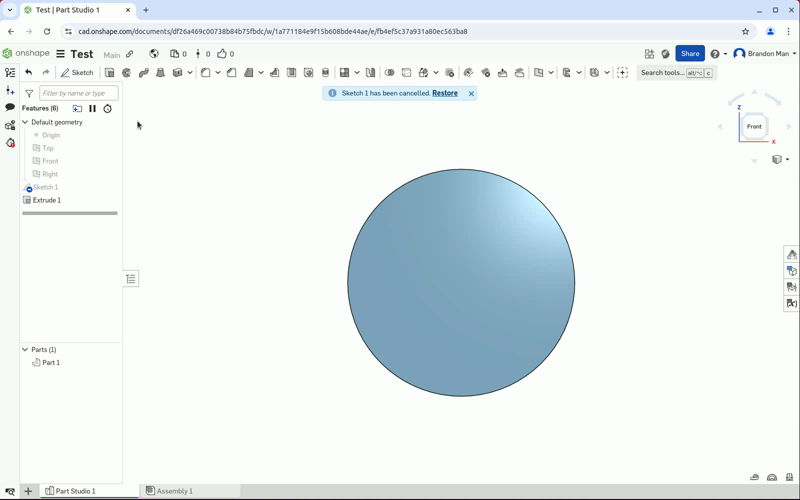
key(shift+h)
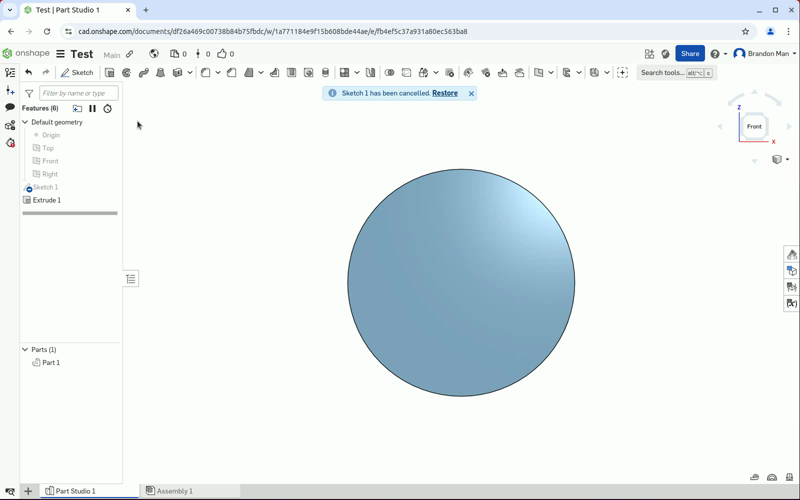
mouse_move(73, 189)
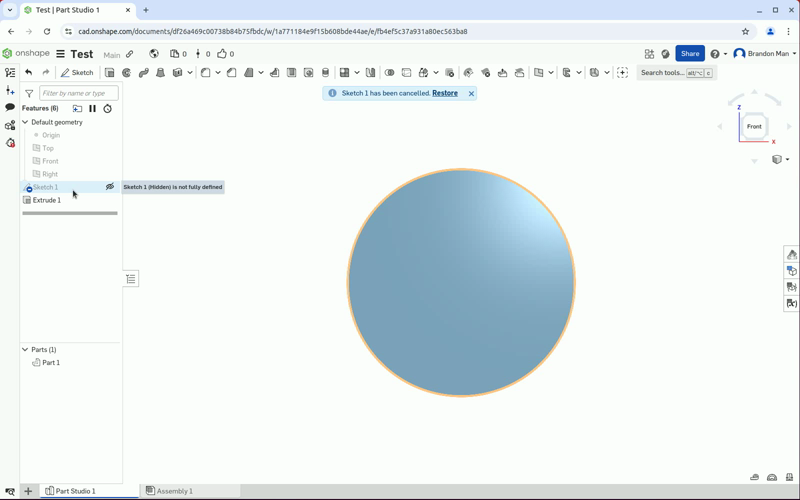
click(73, 189)
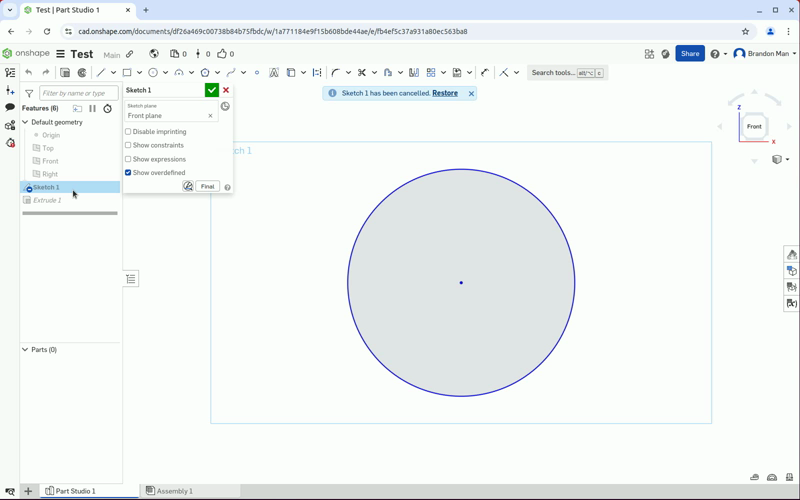
mouse_move(229, 92)
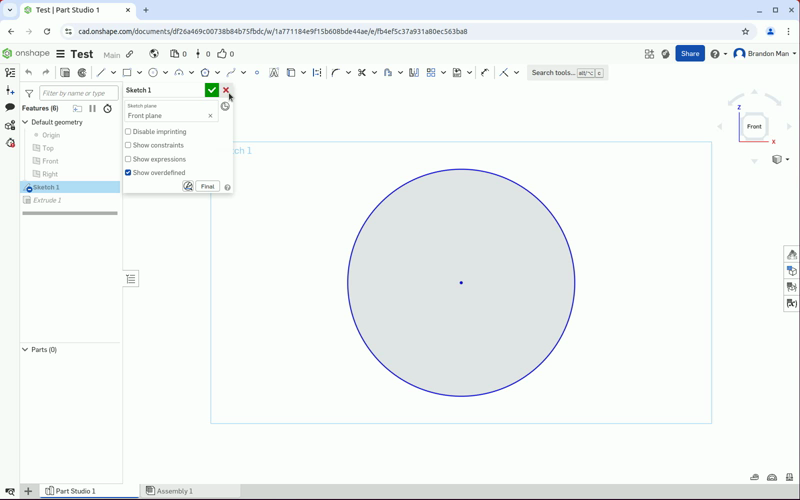
click(229, 92)
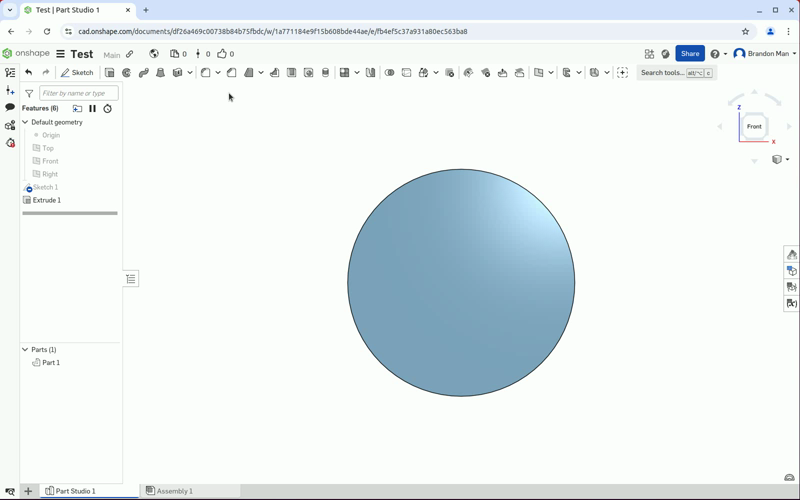
mouse_move(541, 75)
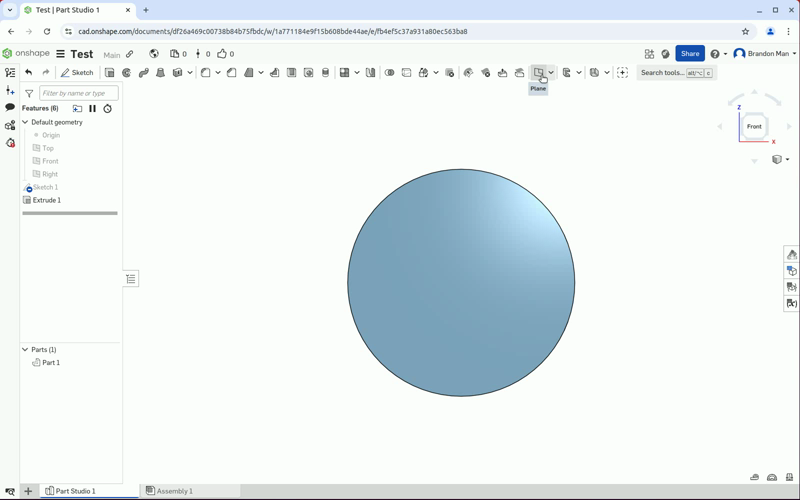
click(541, 75)
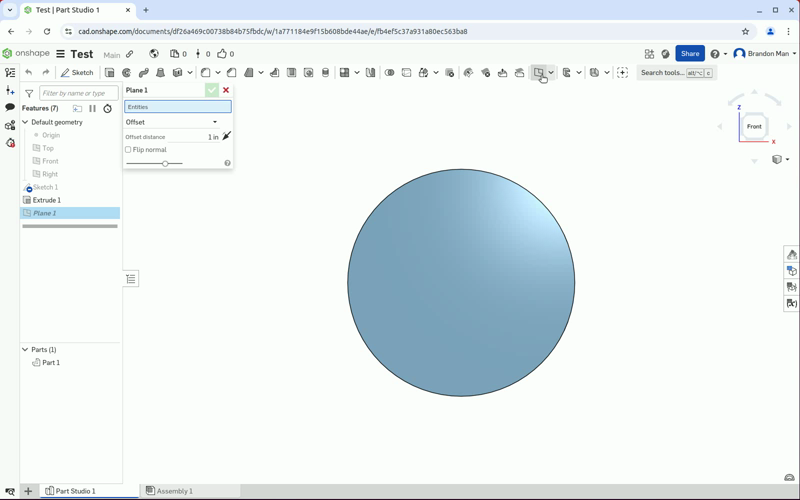
mouse_move(73, 163)
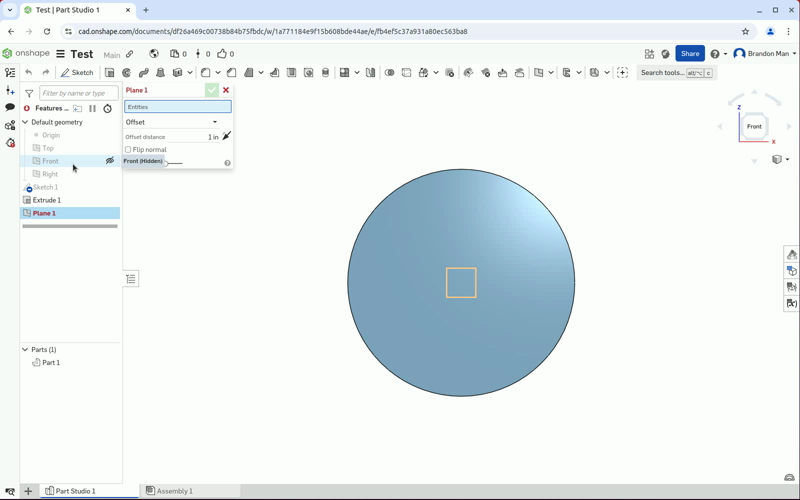
click(73, 163)
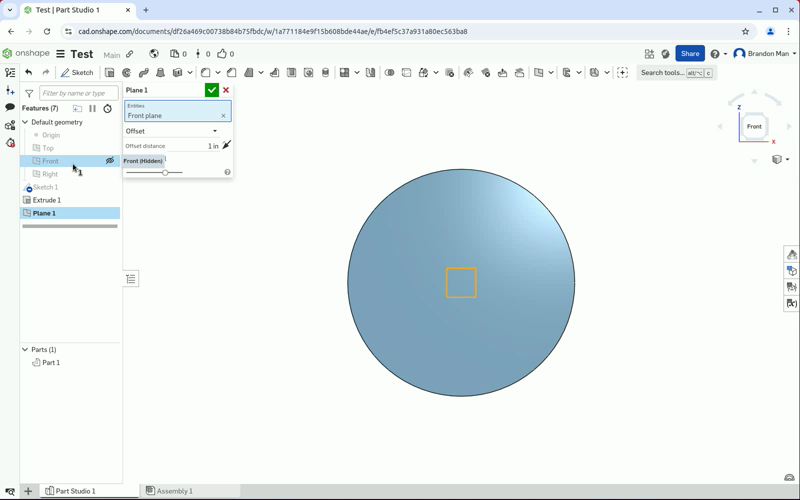
key(tab, 2)
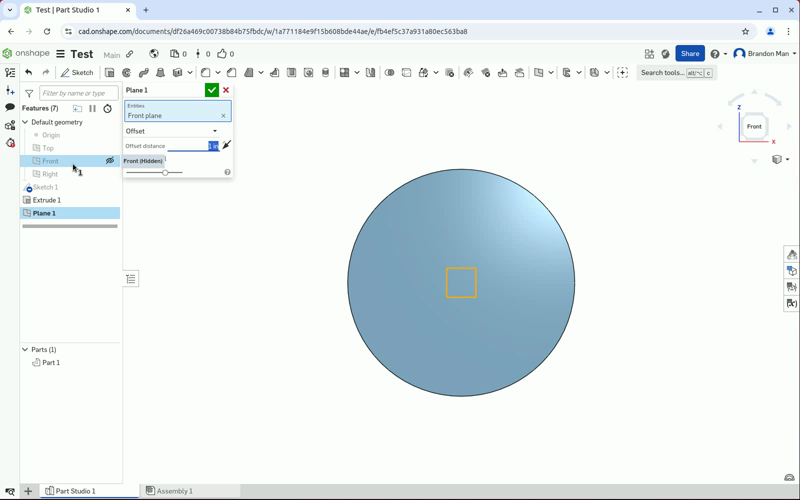
text(3.358)
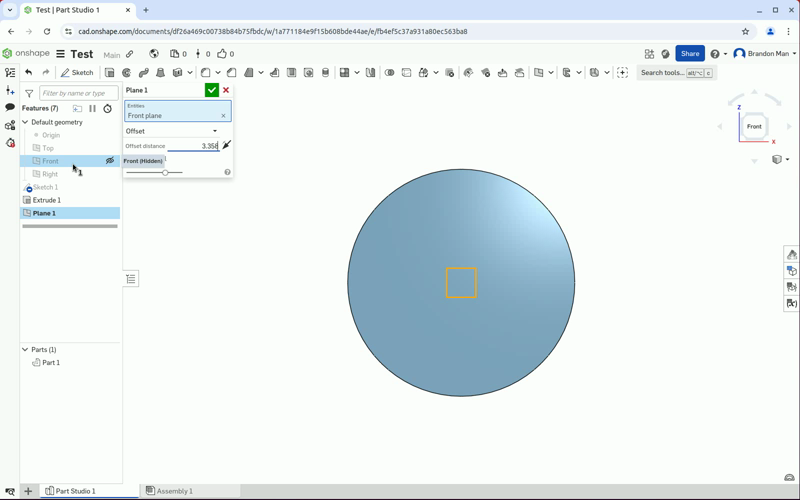
key(enter, 2)
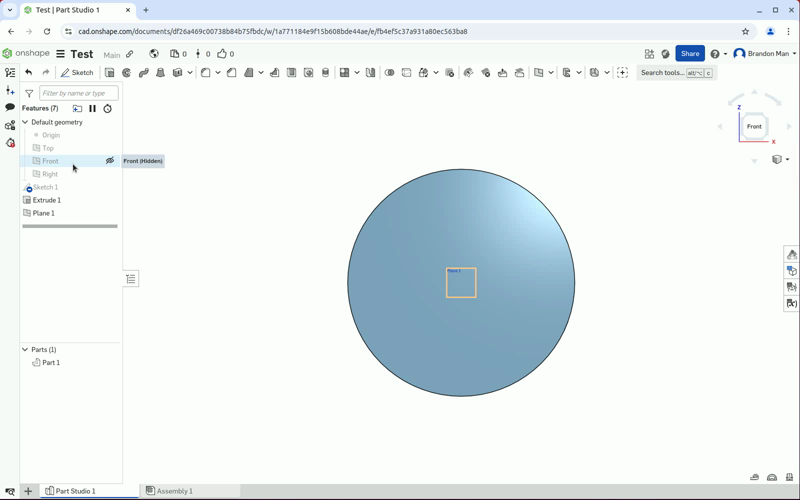
key(shift+s)
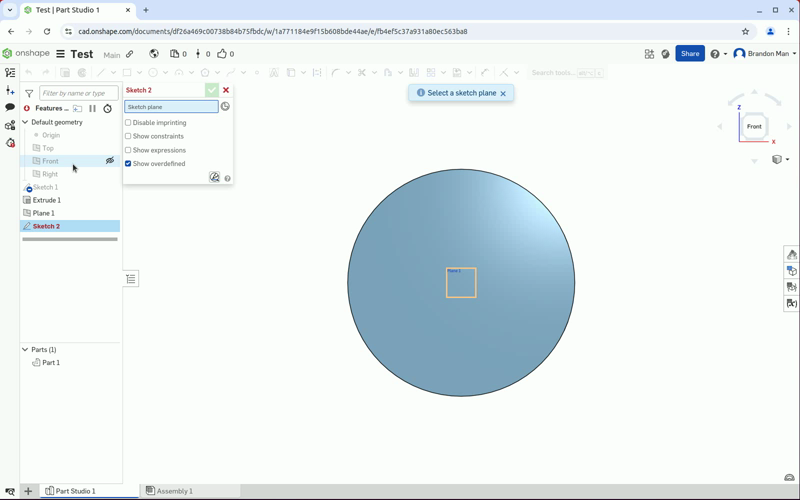
mouse_move(73, 215)
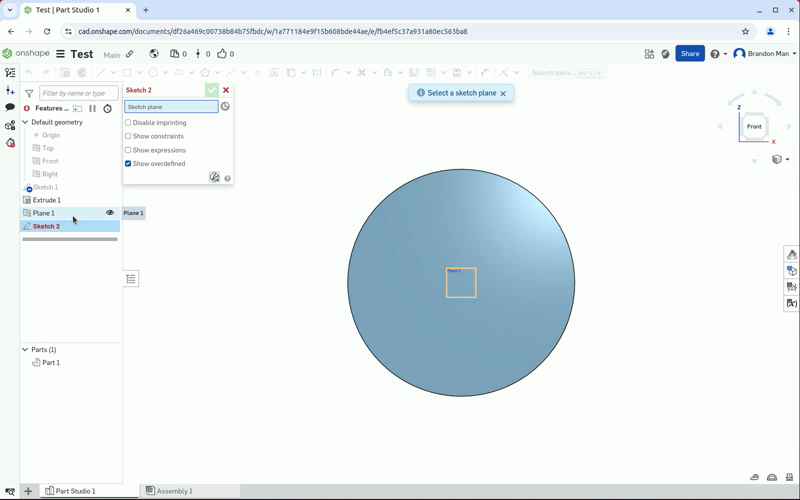
click(73, 215)
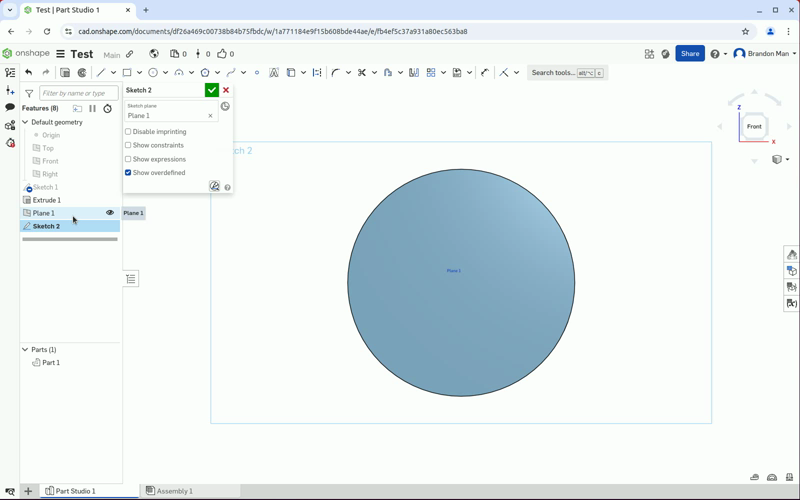
mouse_move(73, 352)
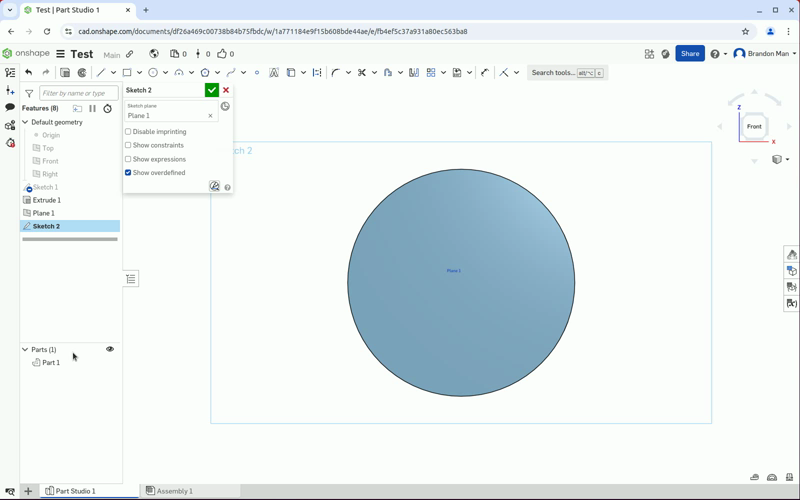
key(y)
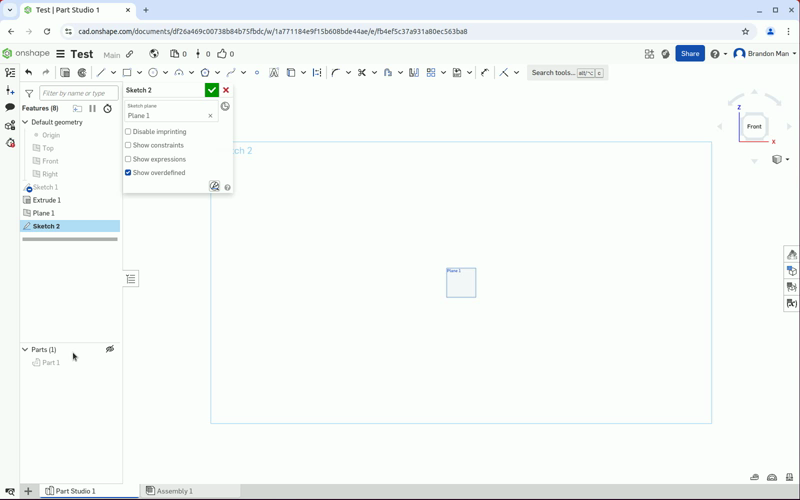
key(c)
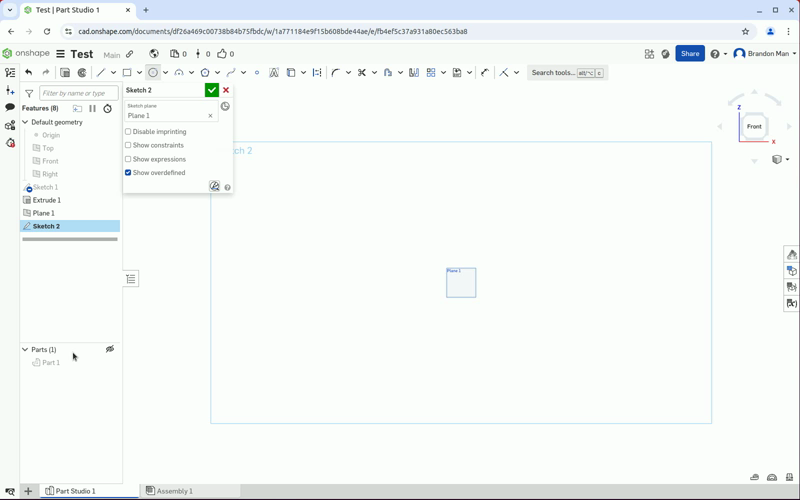
key_down(shift)
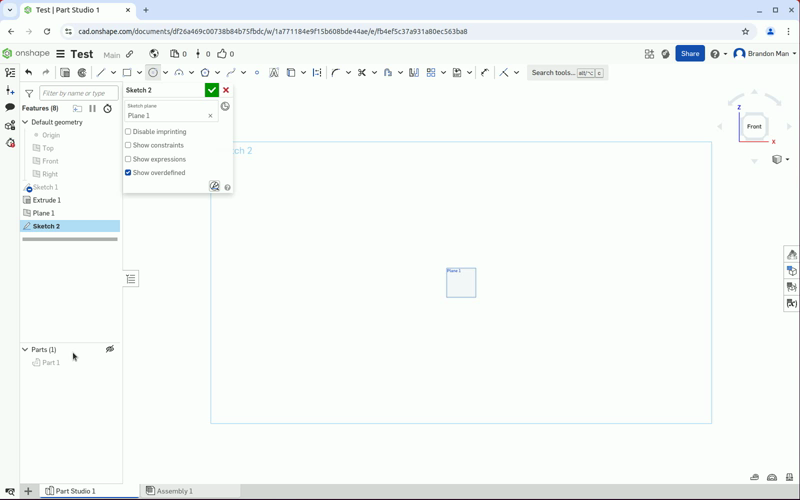
mouse_move(461, 282)
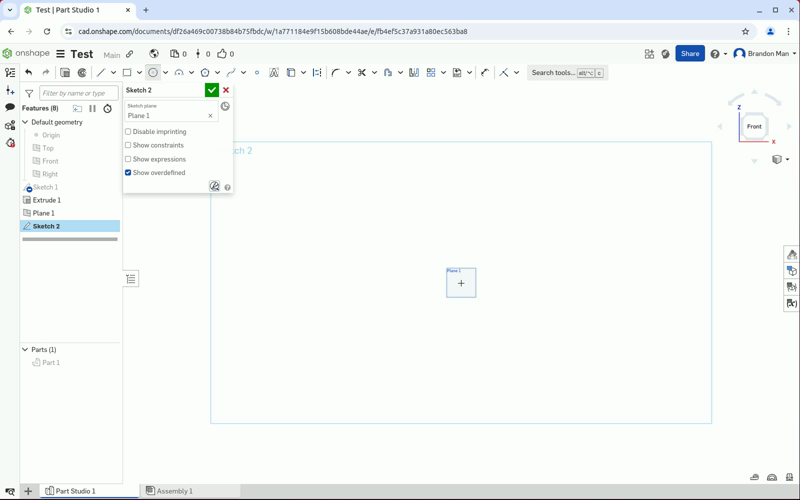
click(461, 282)
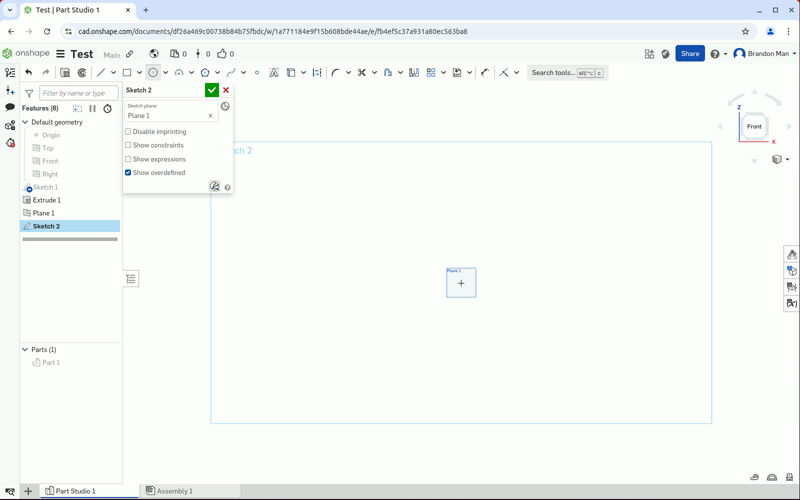
key_up(shift)
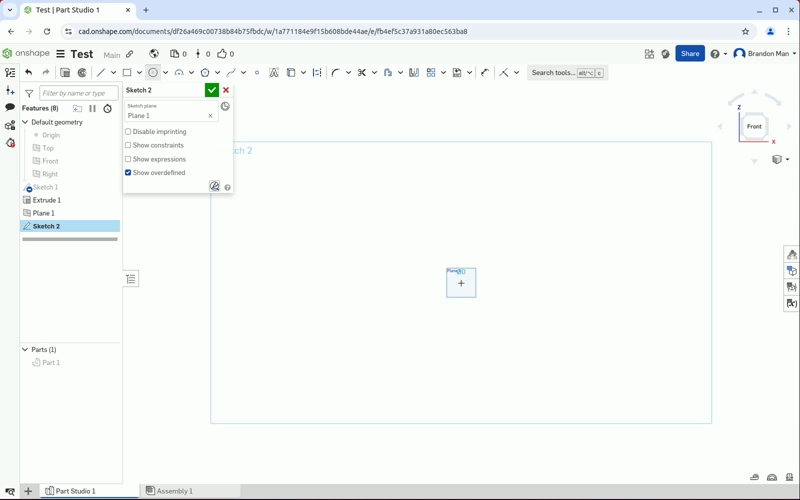
mouse_move(470, 282)
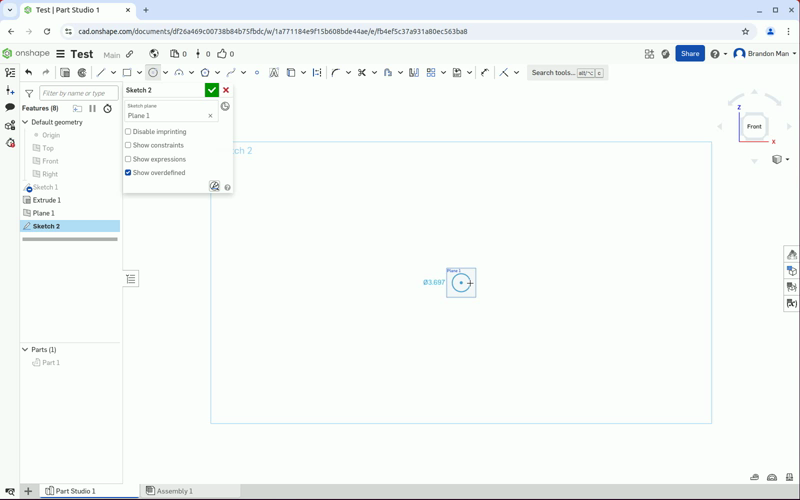
click(470, 282)
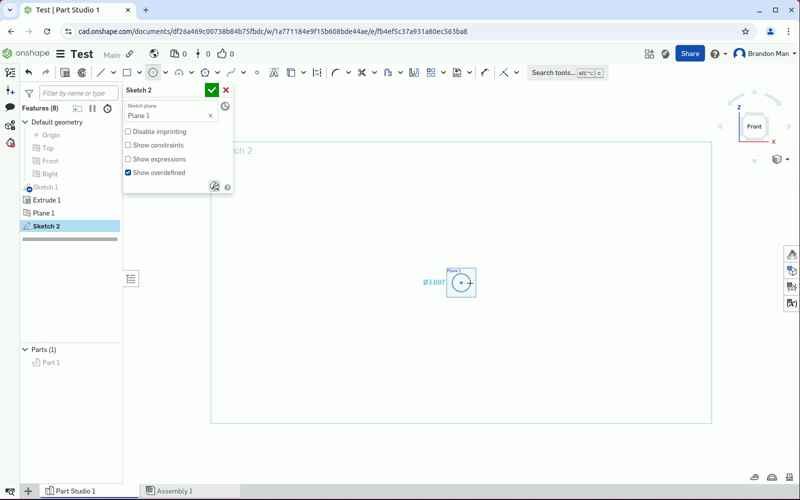
key(esc)
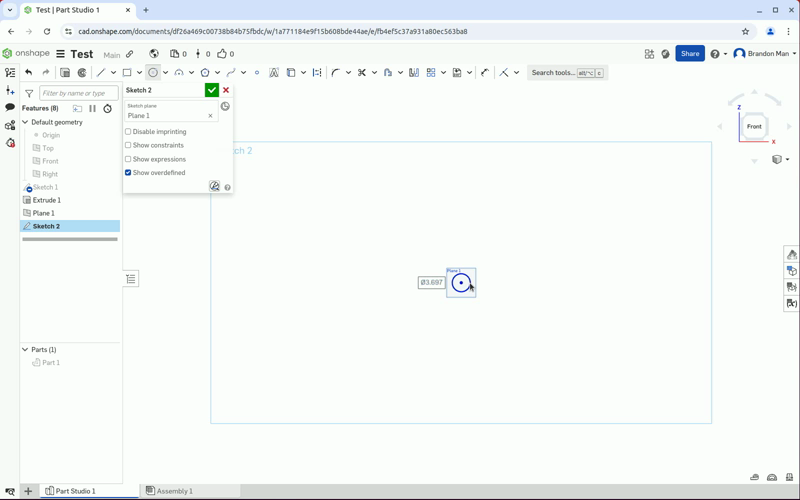
mouse_move(462, 285)
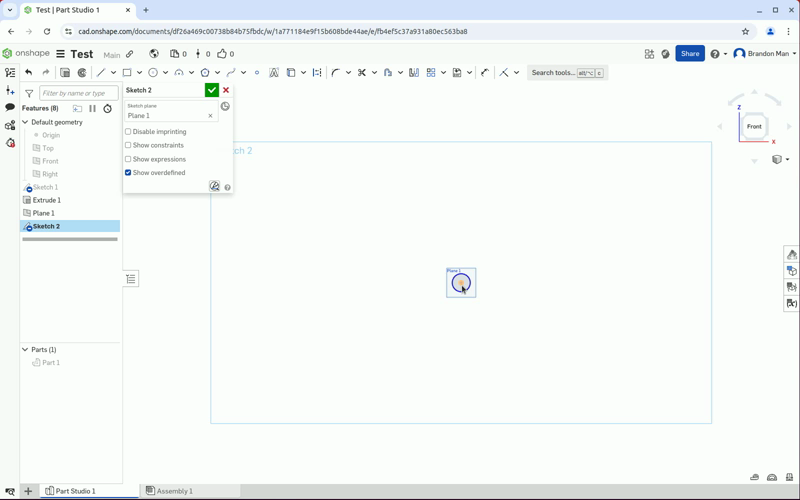
scroll(6)
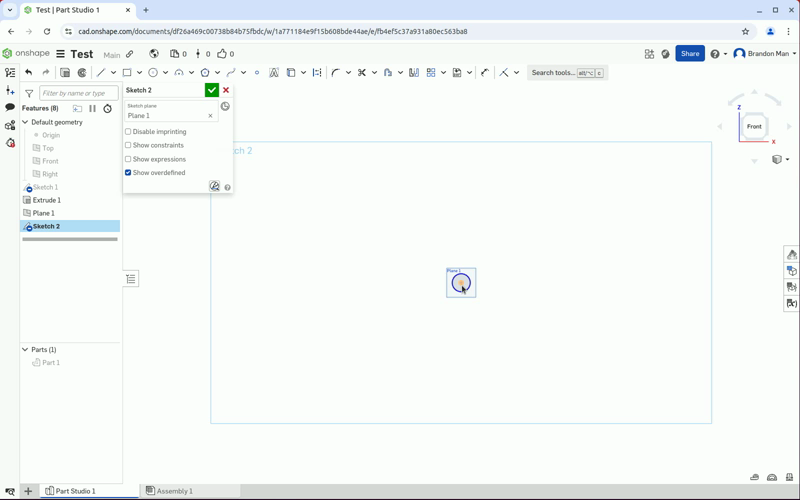
scroll(6)
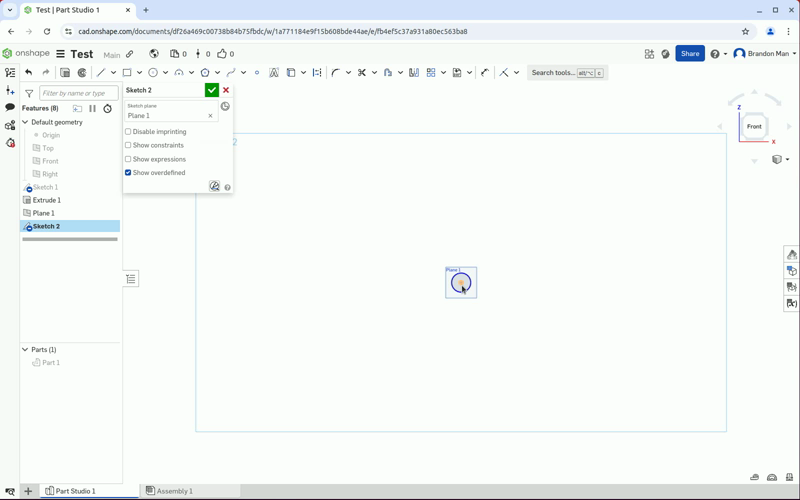
scroll(6)
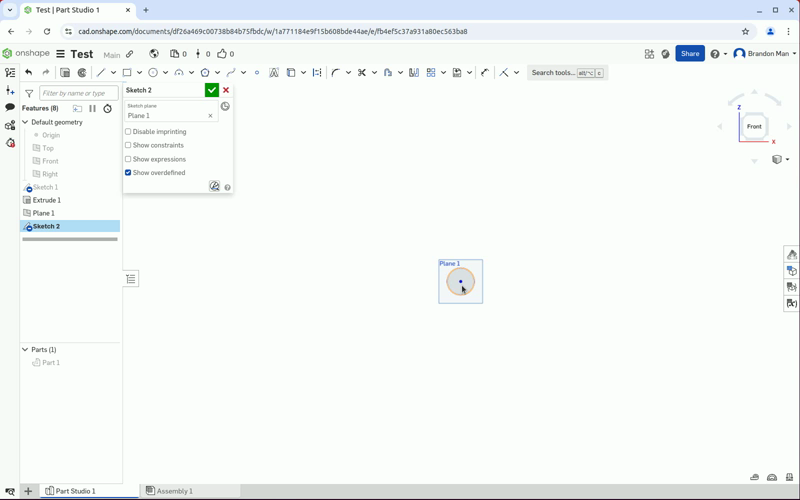
scroll(6)
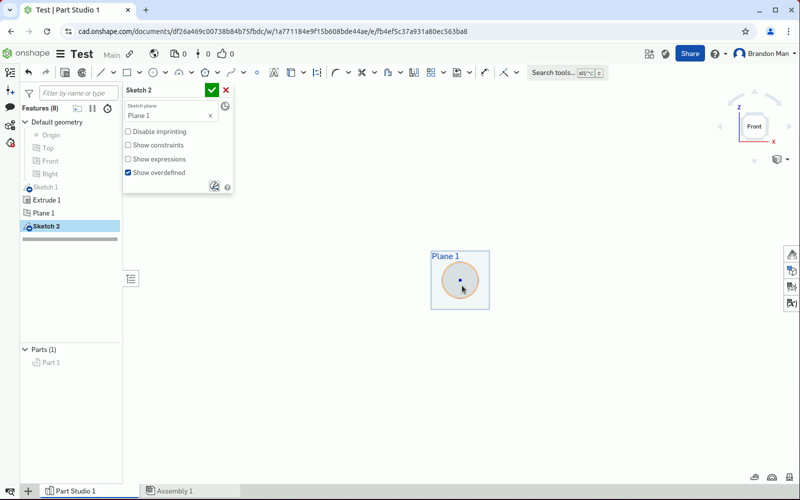
scroll(6)
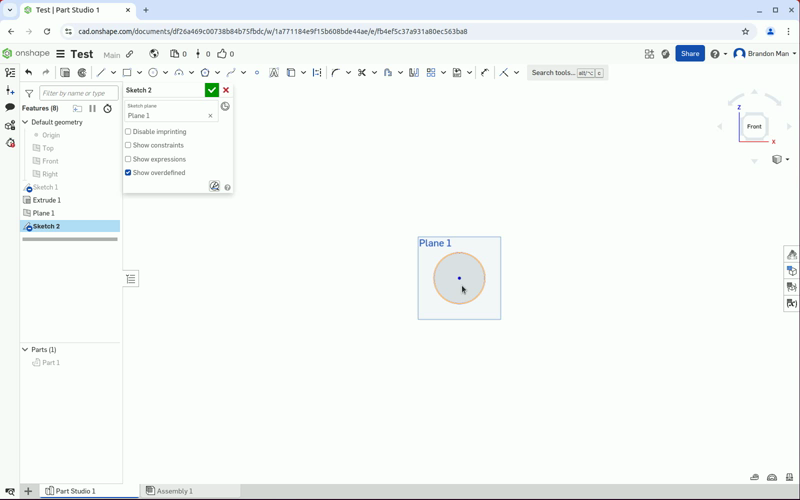
scroll(6)
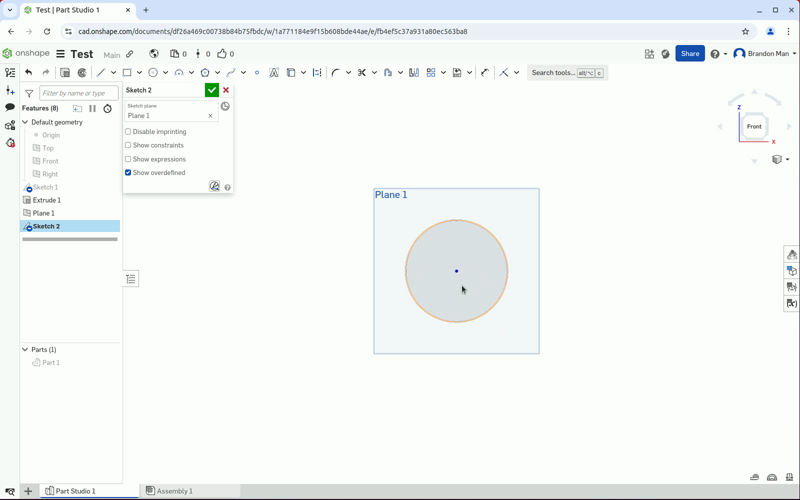
scroll(6)
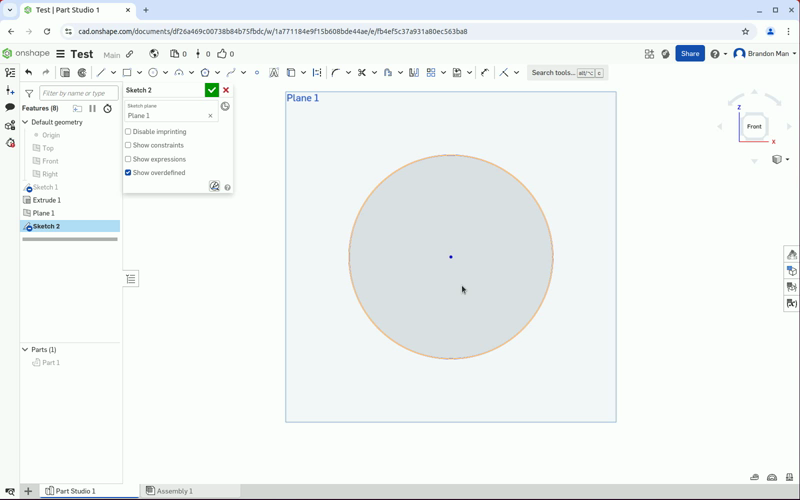
click(462, 285)
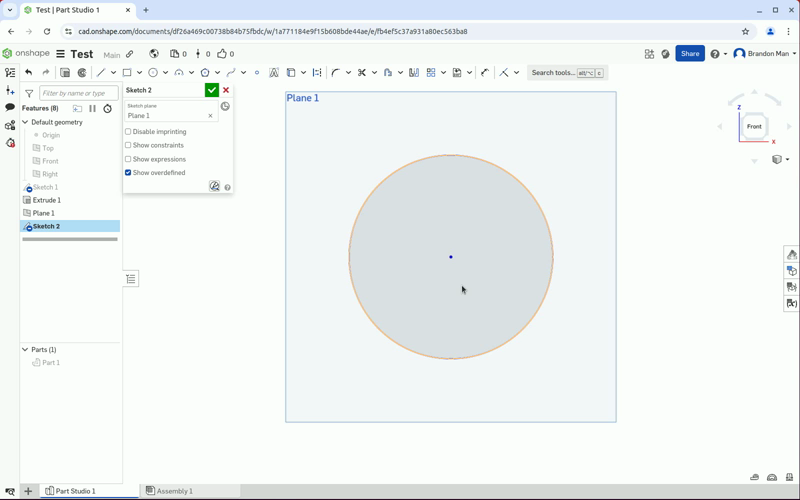
scroll(-6)
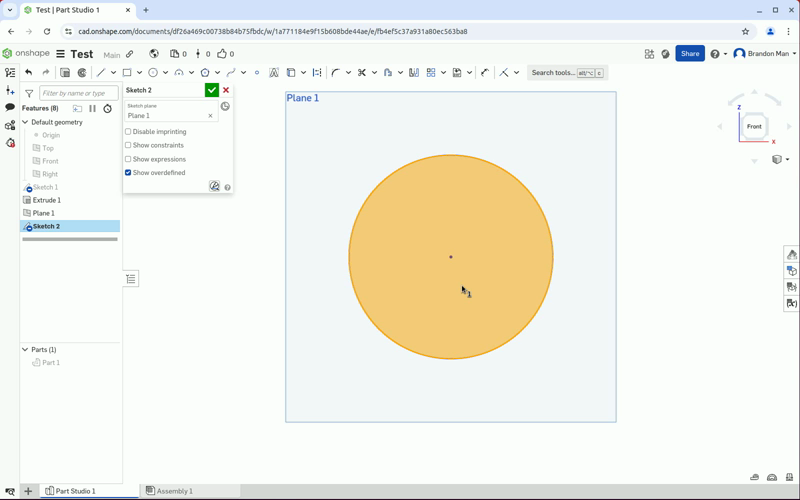
scroll(-6)
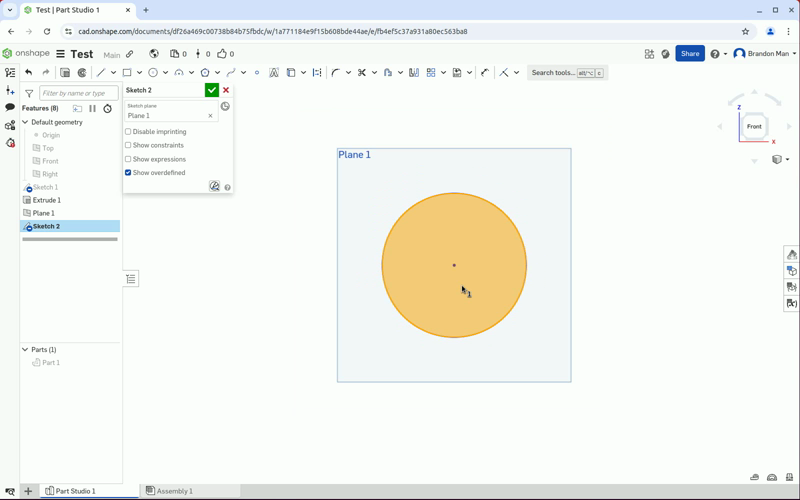
scroll(-6)
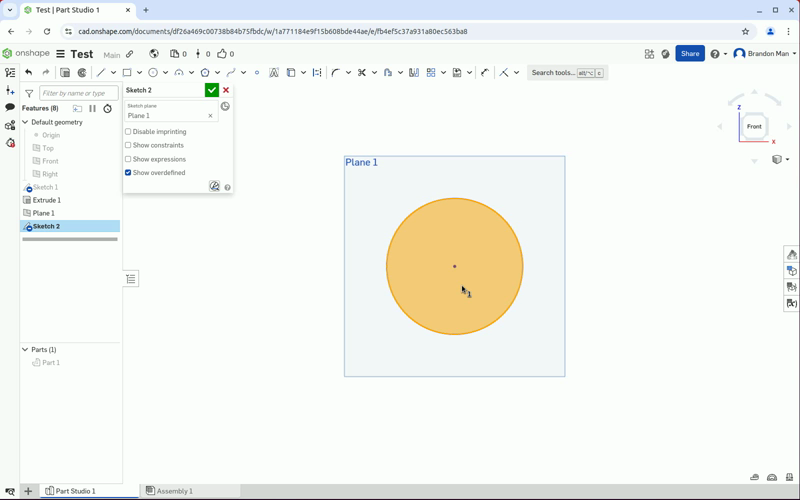
scroll(-6)
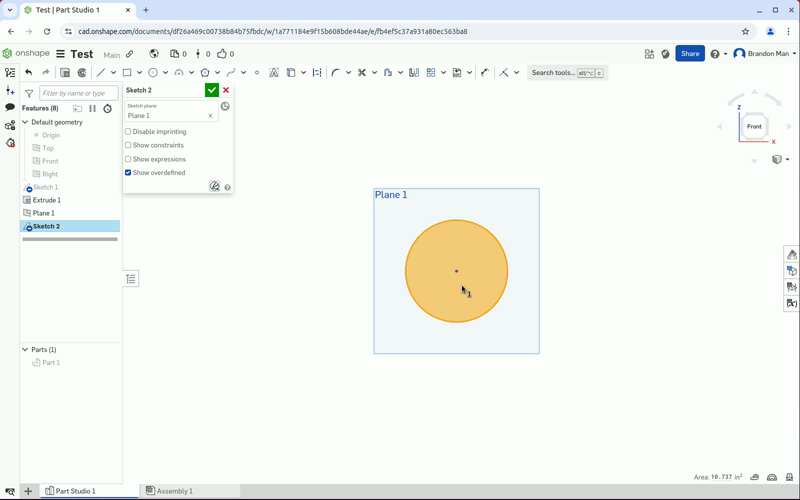
scroll(-6)
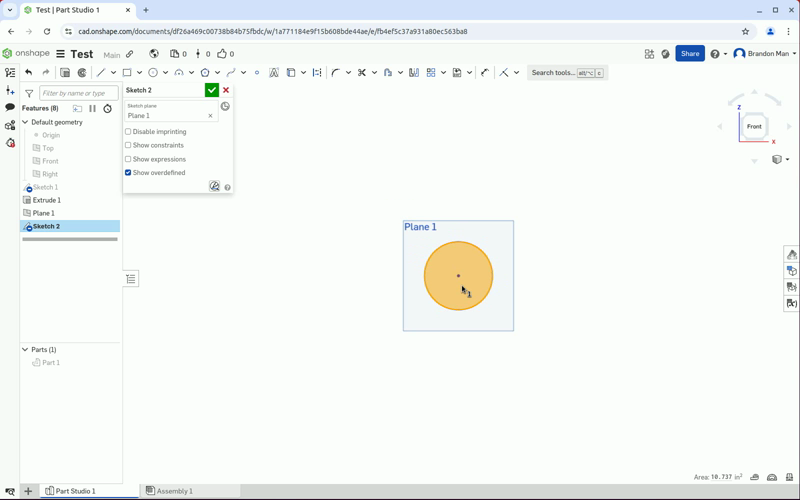
scroll(-6)
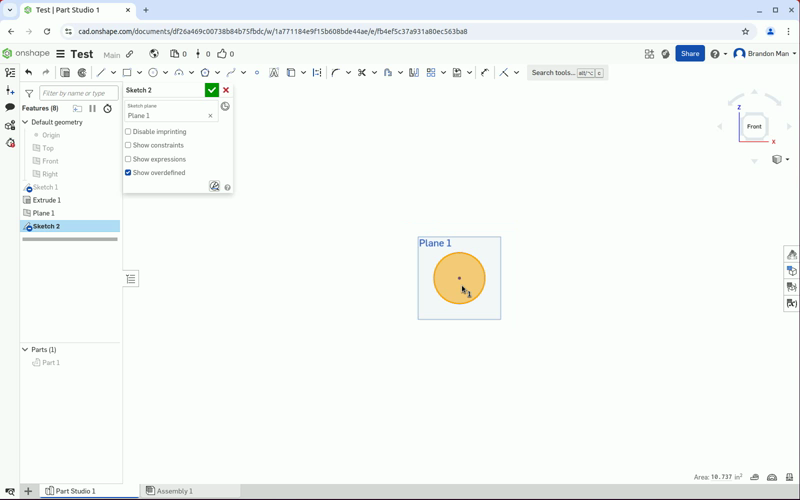
scroll(-6)
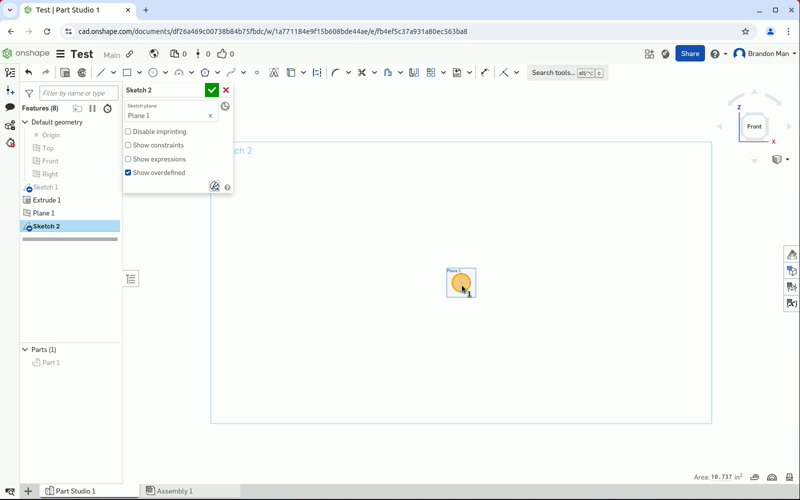
mouse_move(73, 352)
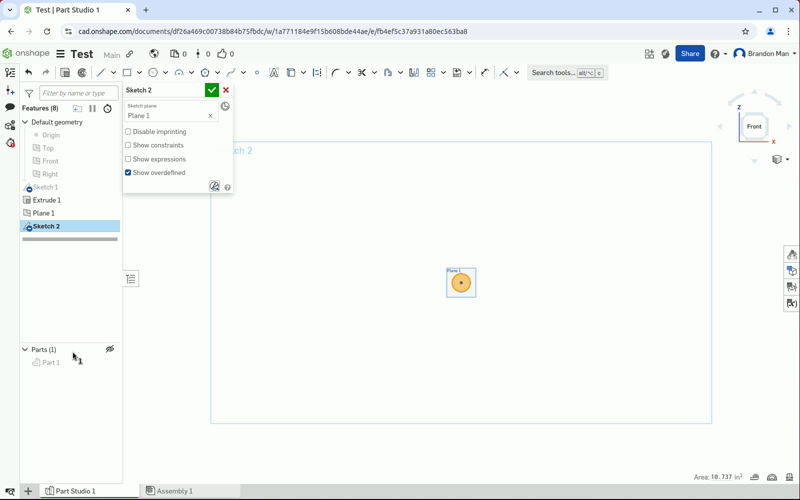
key(shift+y)
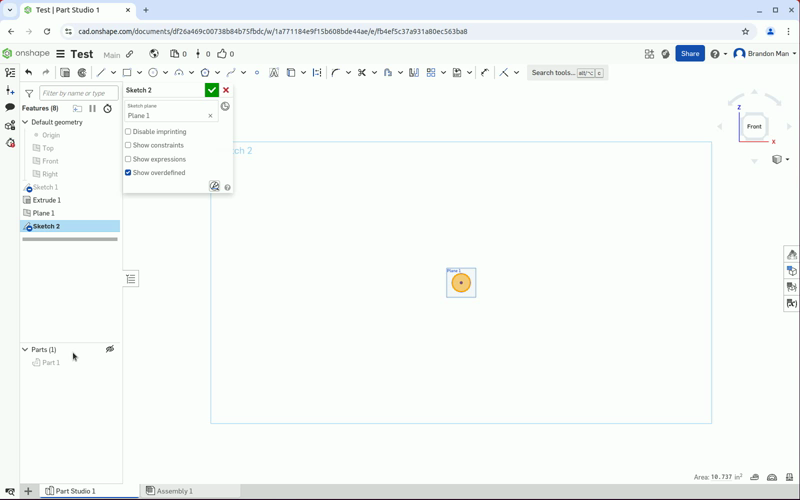
key(shift+e)
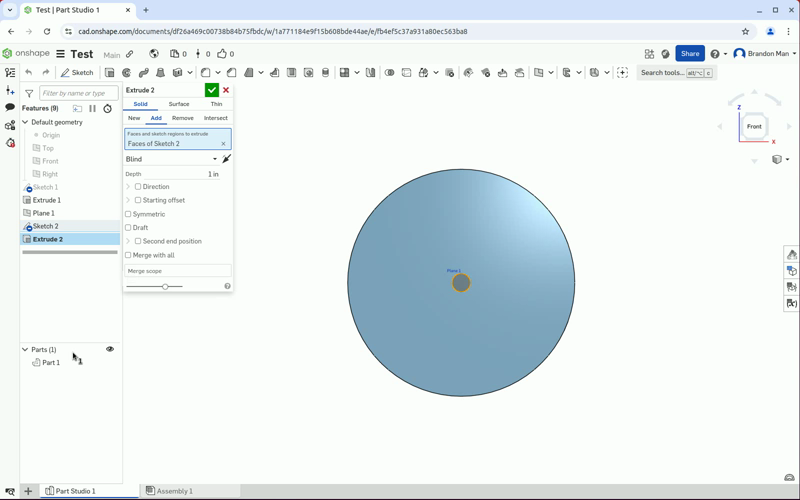
mouse_move(143, 106)
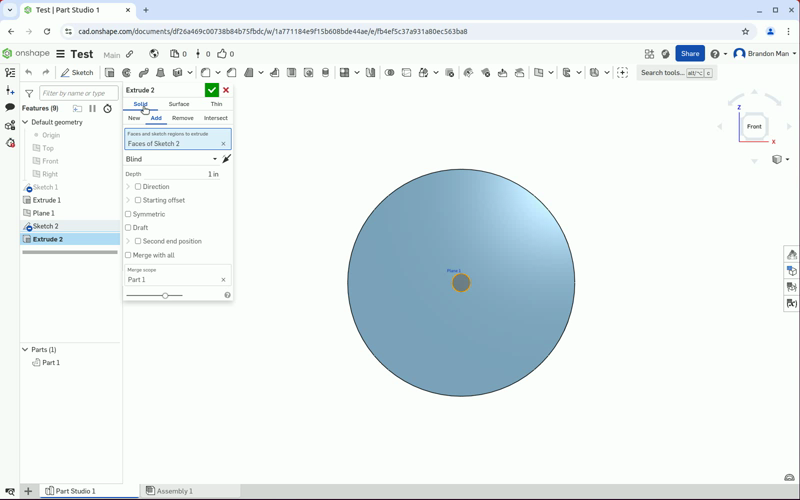
click(143, 106)
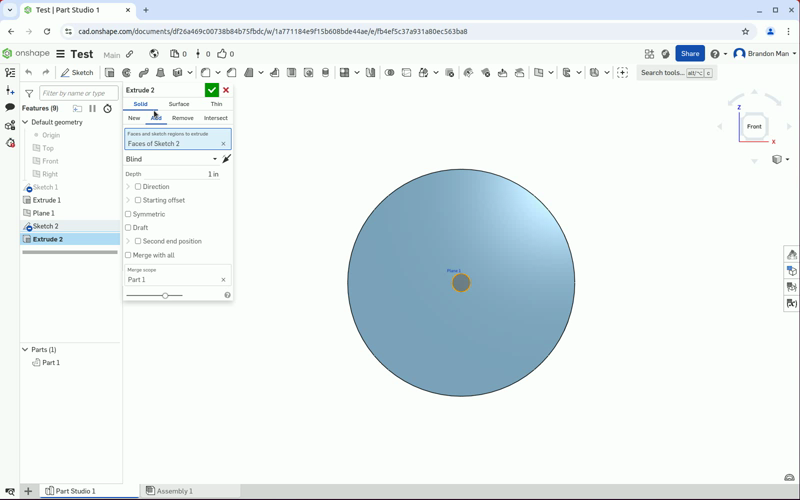
mouse_move(186, 120)
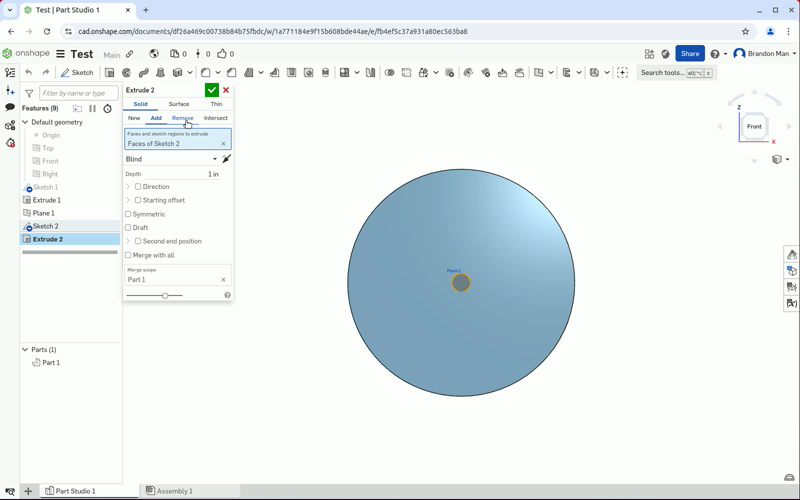
click(186, 120)
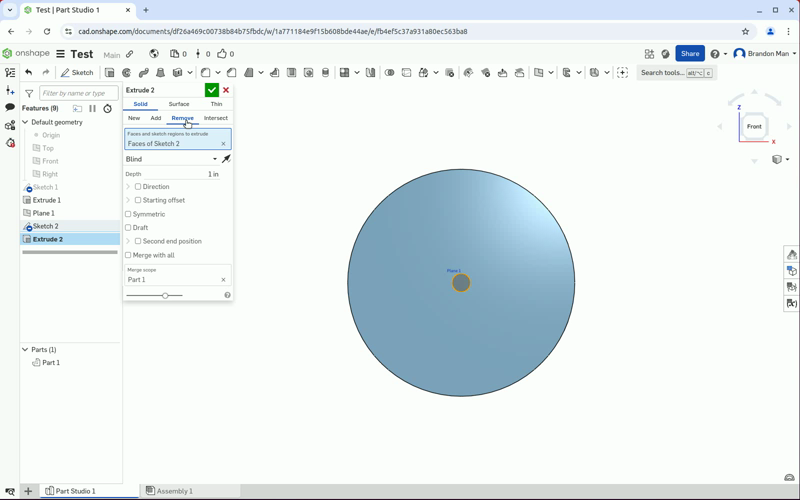
key(tab, 4)
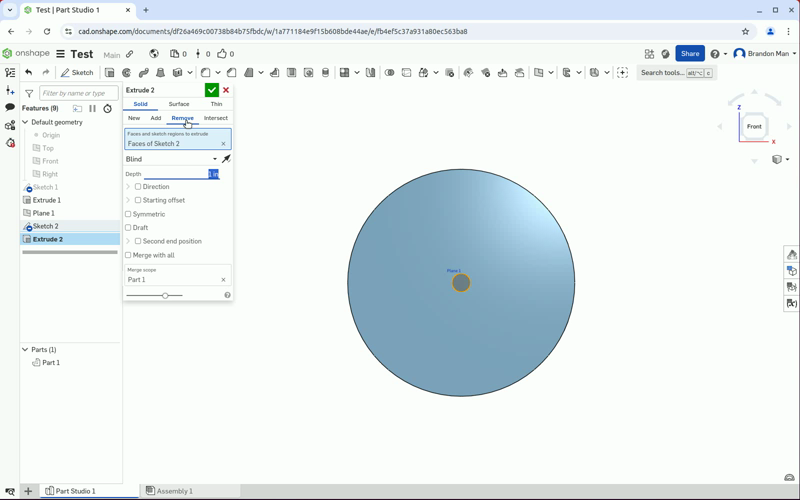
text(26.478)
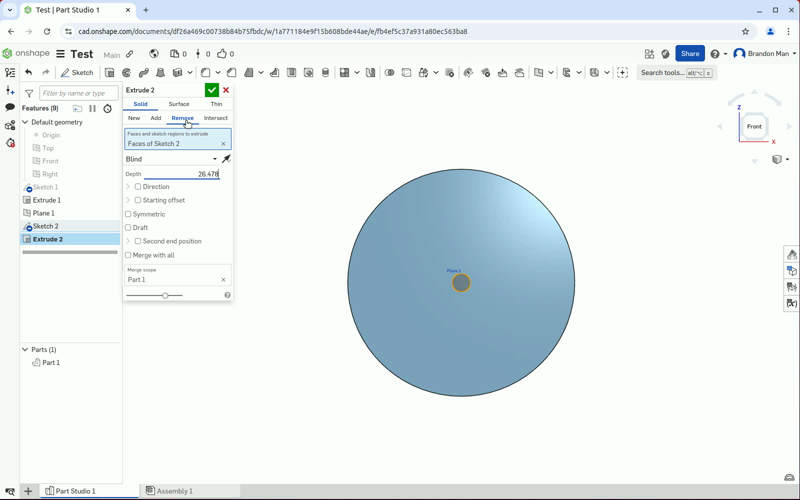
key(tab, 6)
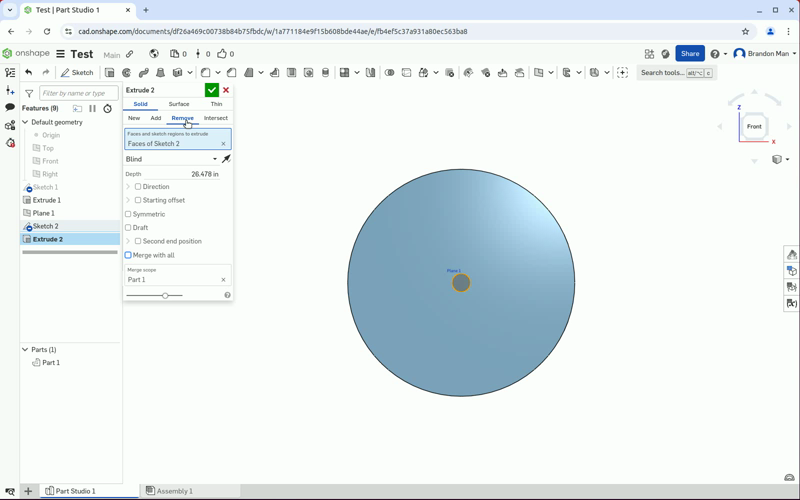
key(space)
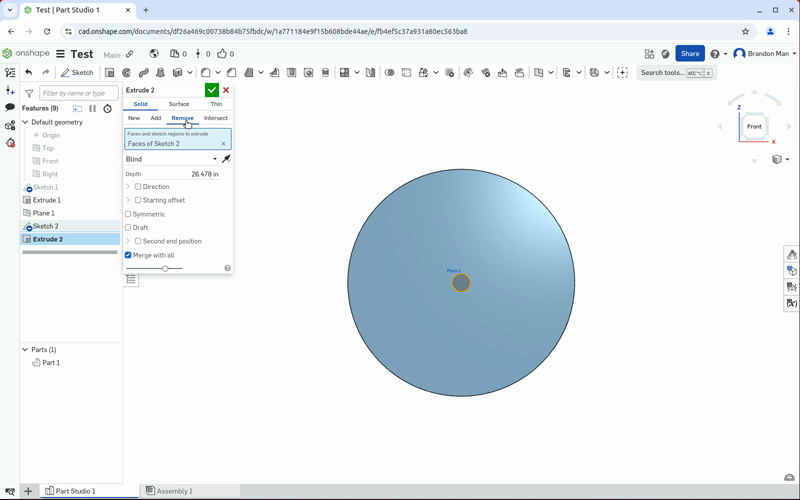
key(enter)
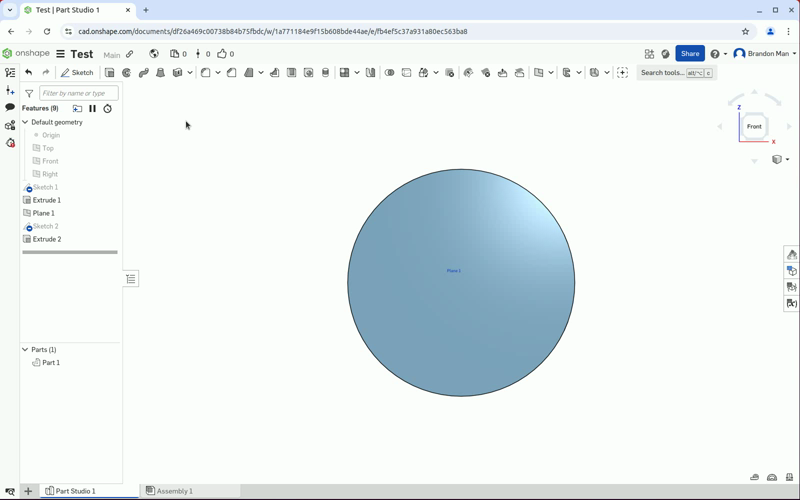
key(shift+h)
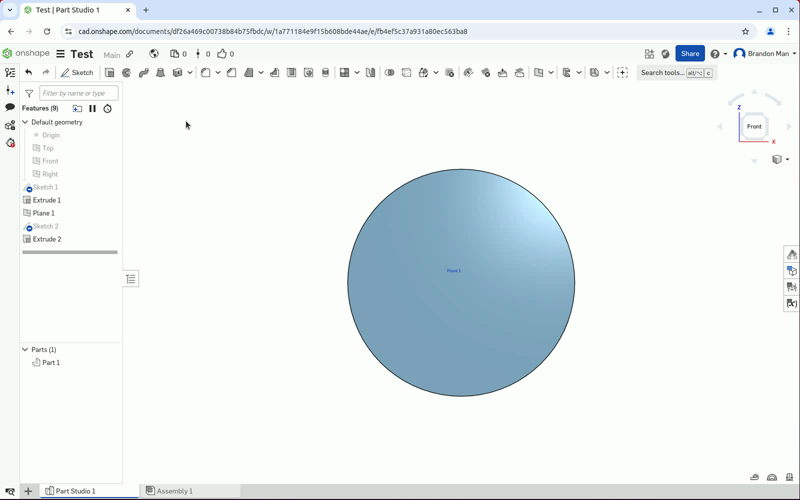
key(shift+h)
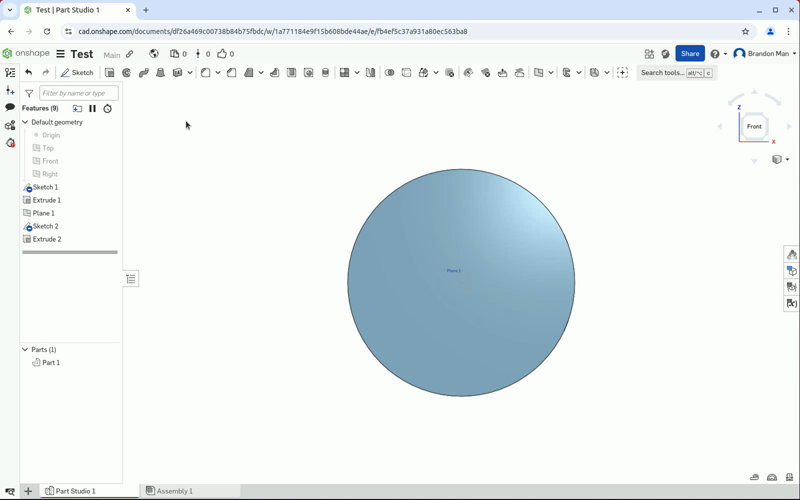
key(shift+7)
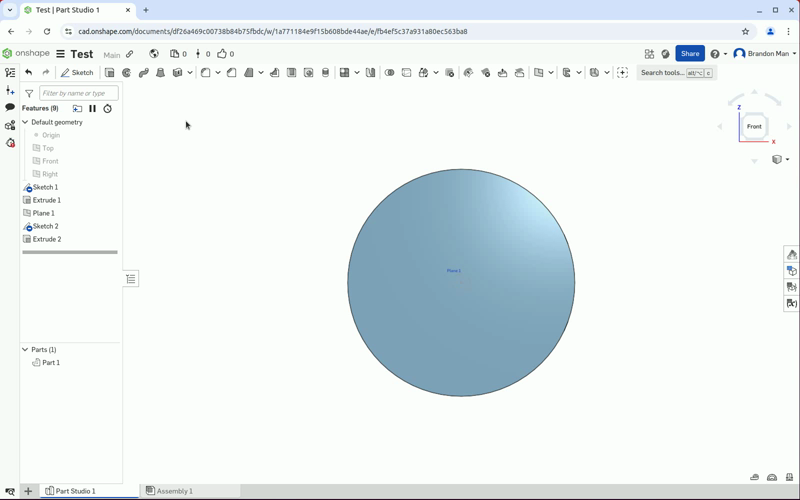
key(left, 2)
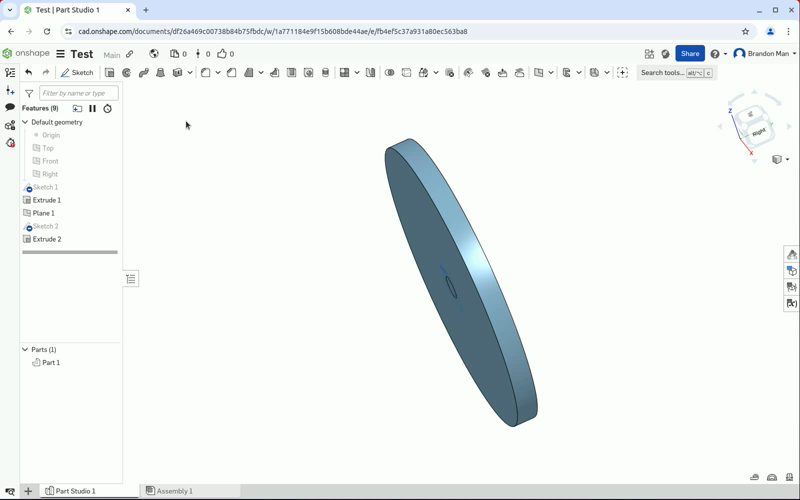
key(down, 2)
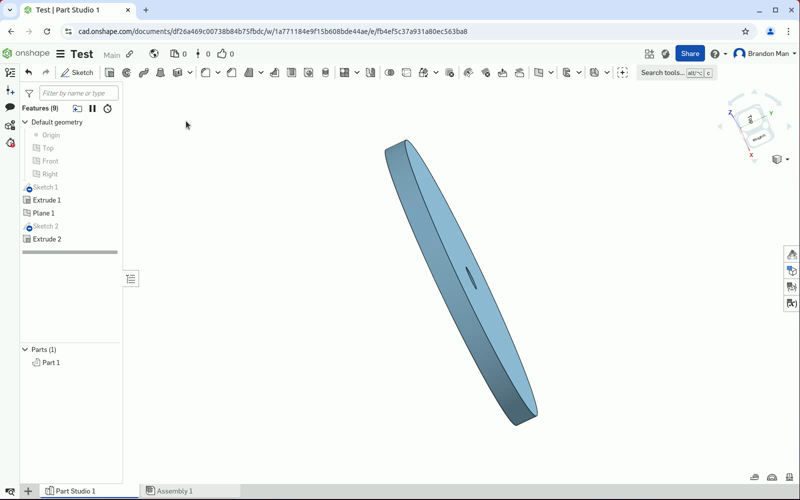
key(up, 2)
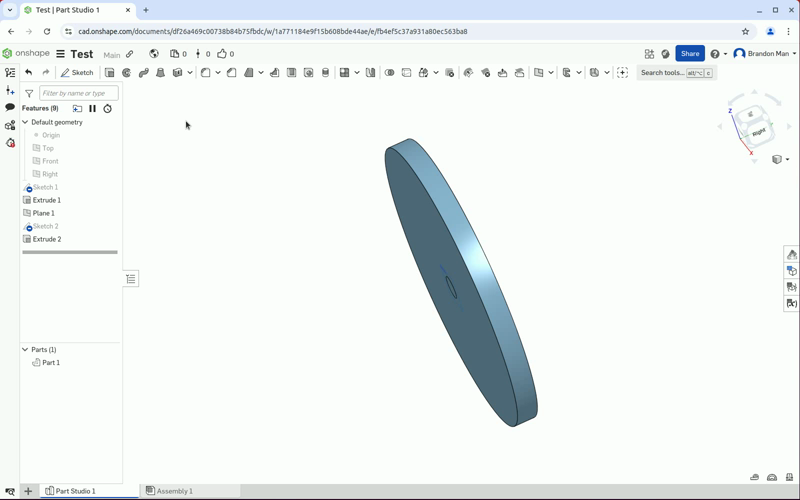
key(right, 2)
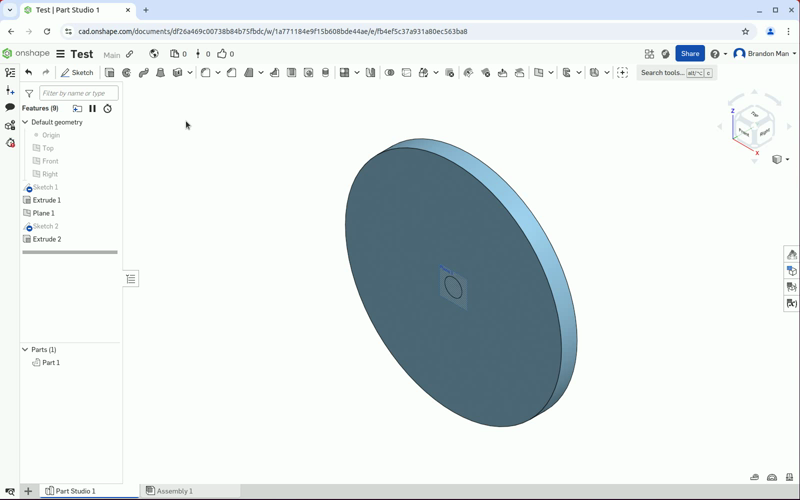
mouse_move(73, 189)
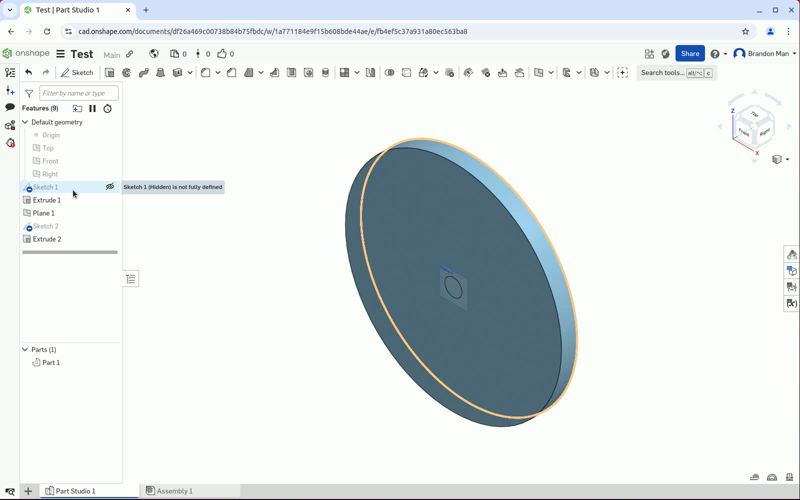
click(73, 189)